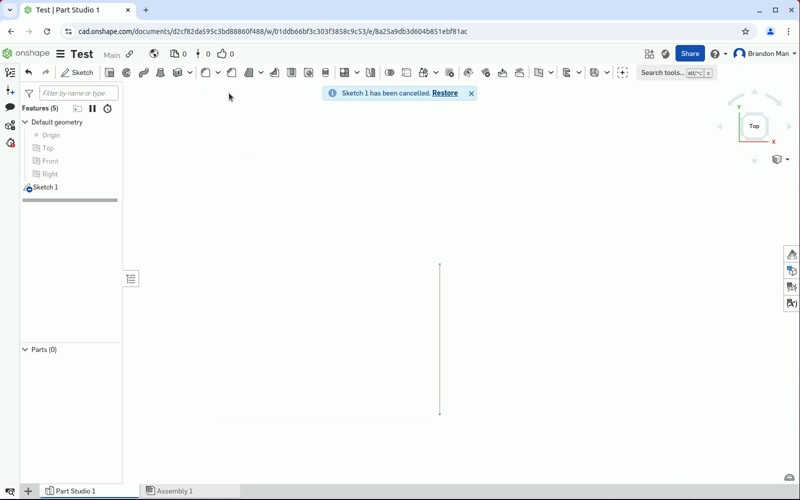
key(shift+h)
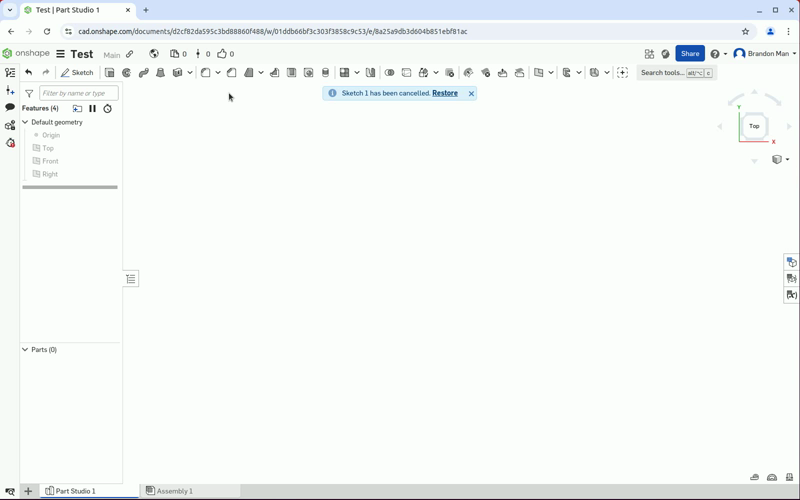
mouse_move(73, 352)
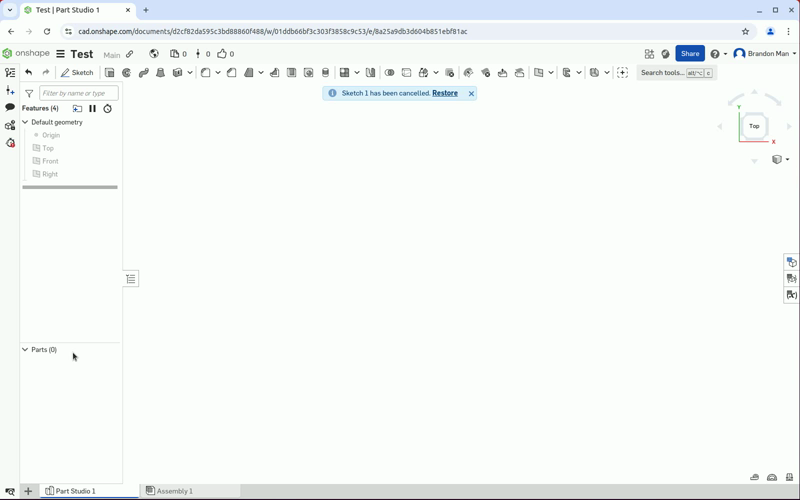
key(y)
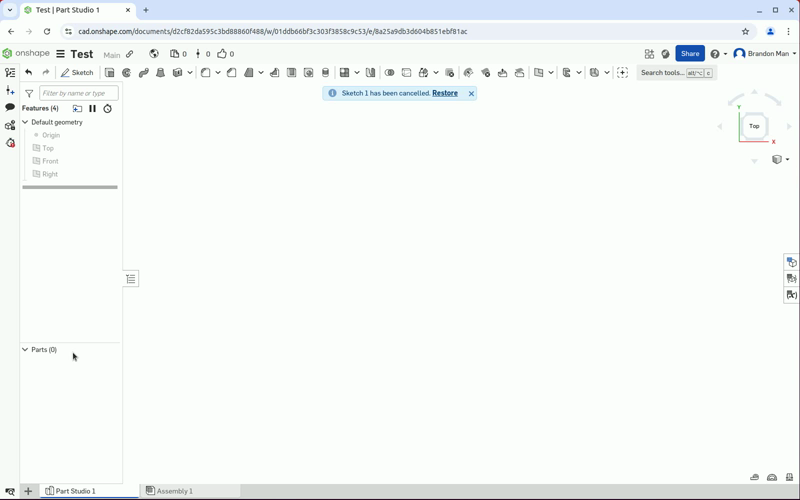
key(shift+p)
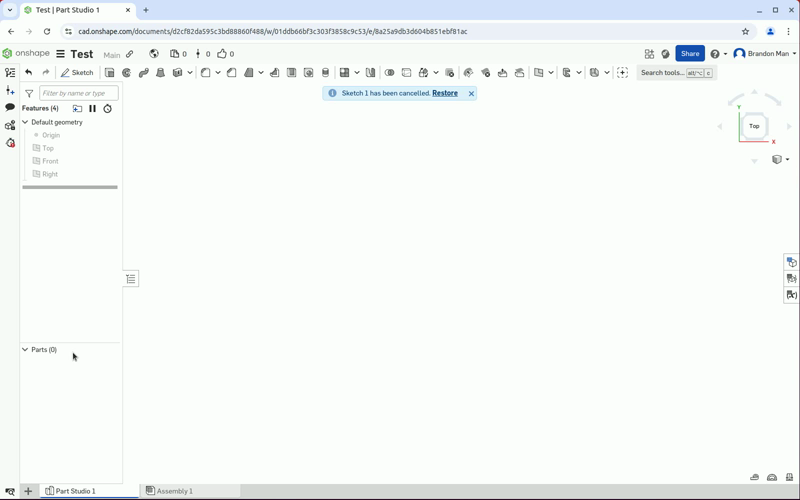
key(space)
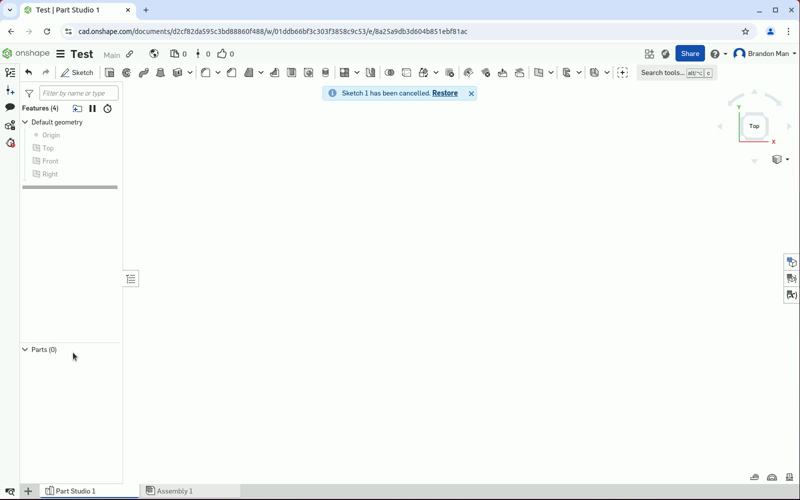
key_down(shift)
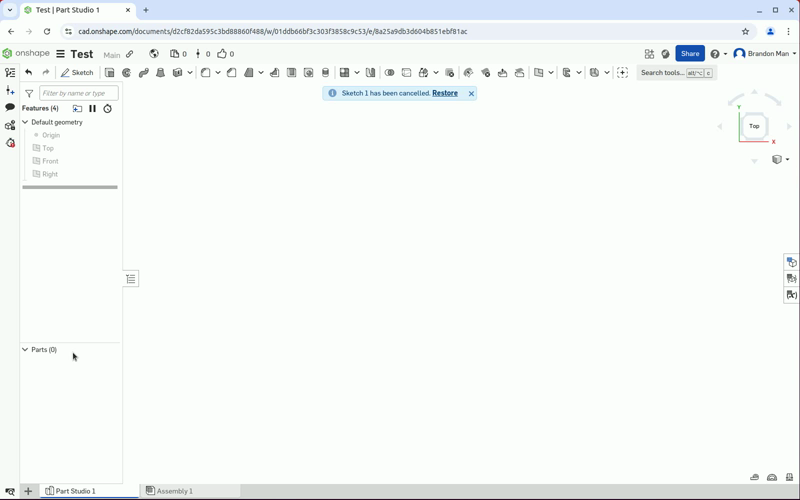
key(up)
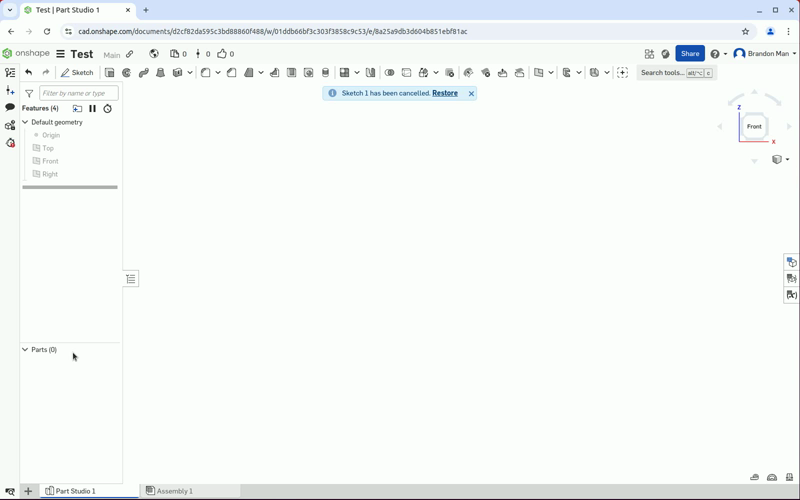
key_up(shift)
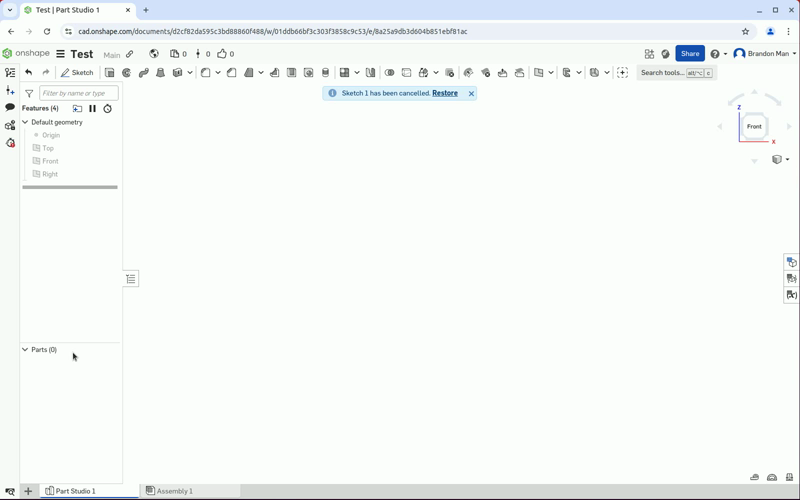
mouse_move(73, 352)
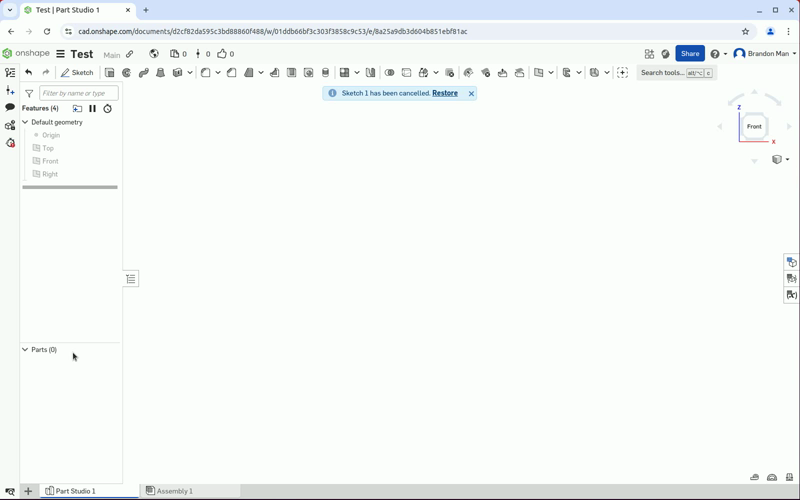
key(shift+y)
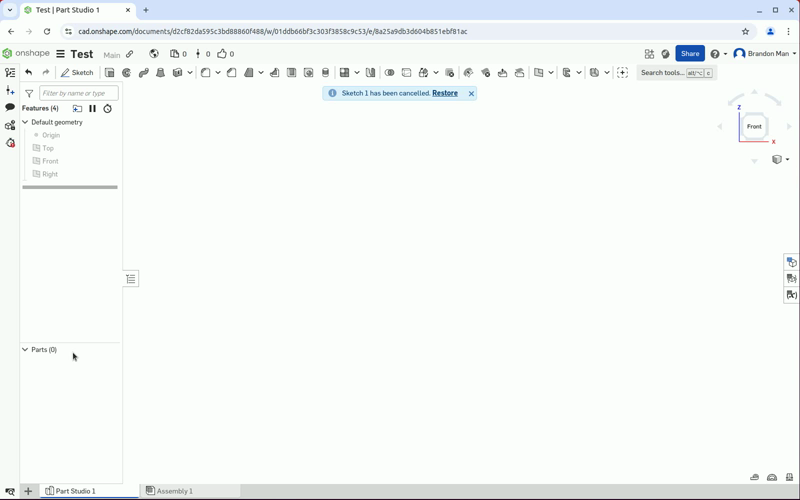
key(shift+s)
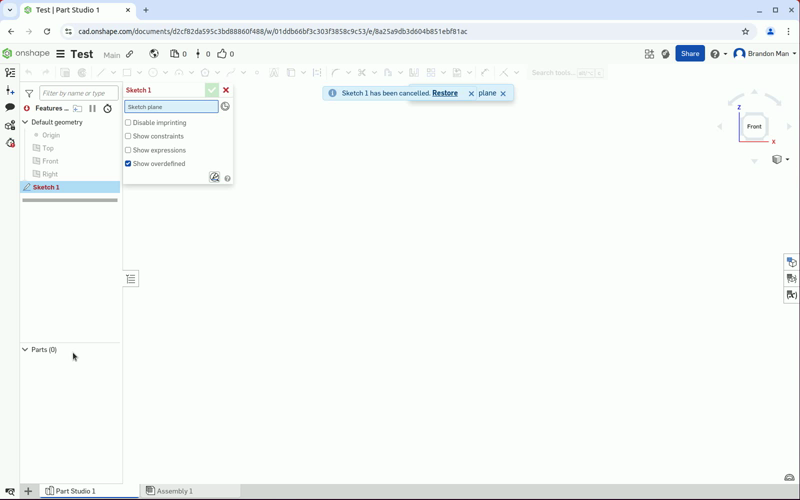
mouse_move(73, 163)
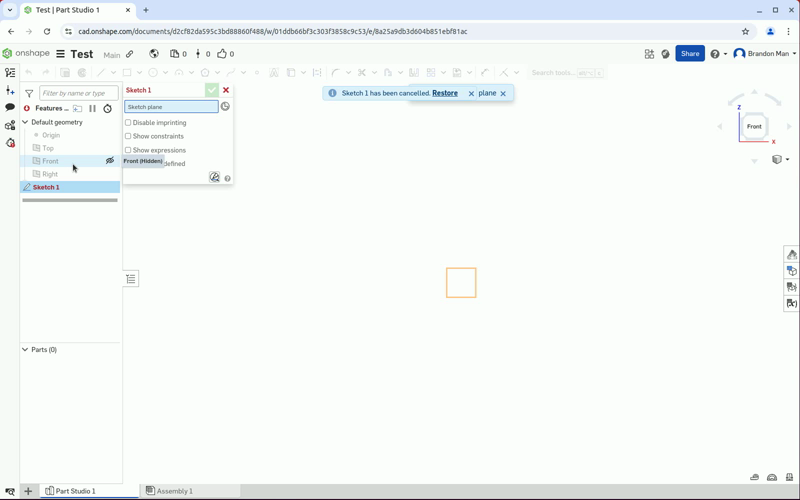
click(73, 163)
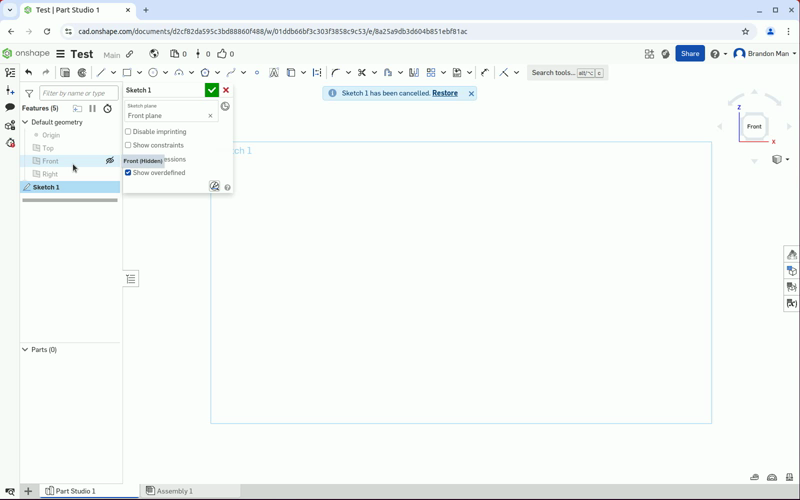
mouse_move(73, 352)
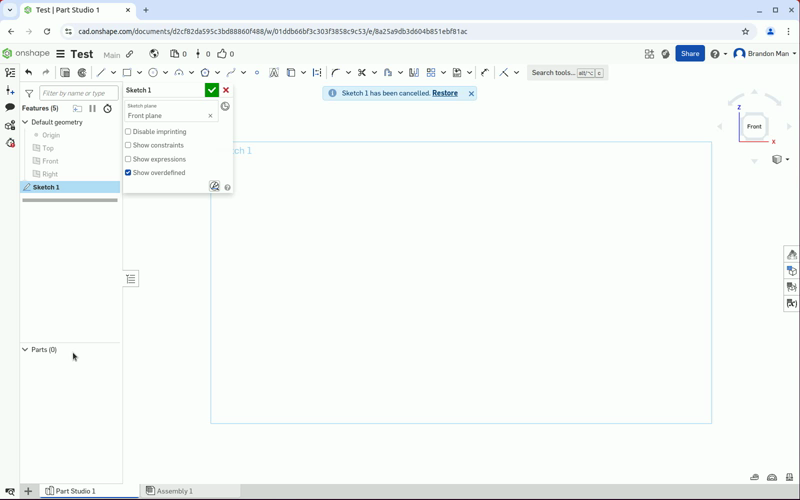
key(y)
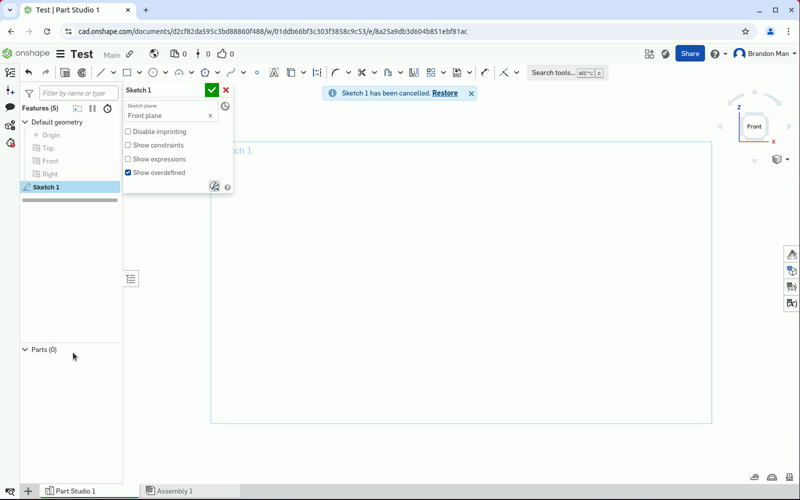
key(l)
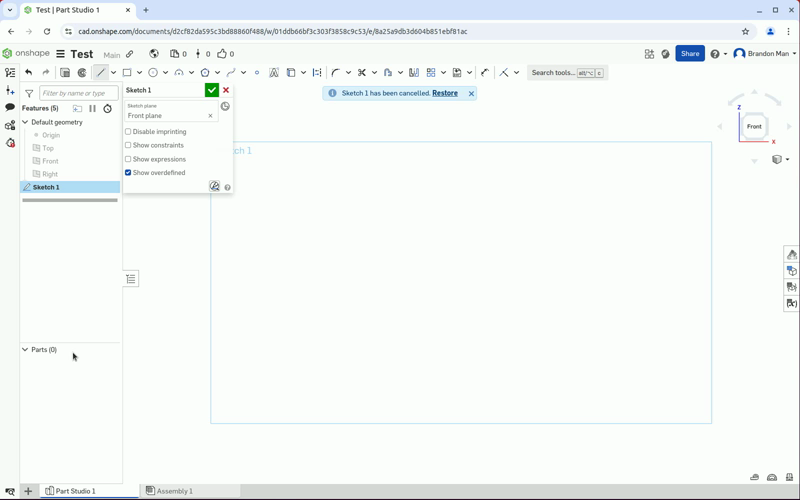
key_down(shift)
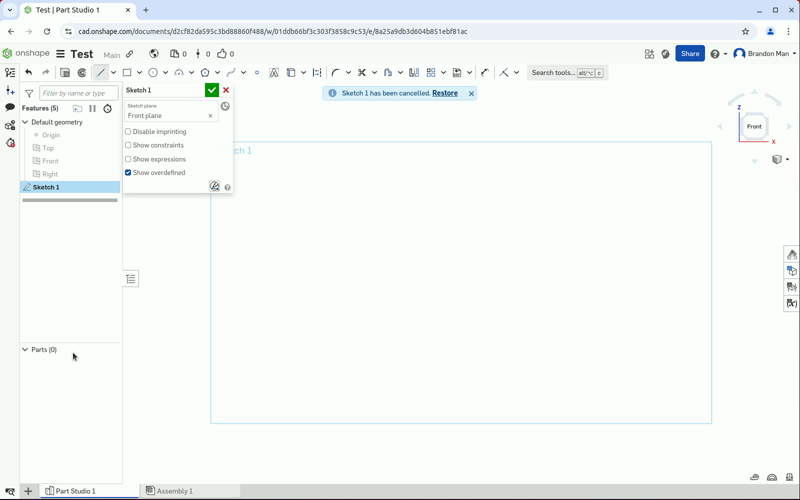
mouse_move(348, 282)
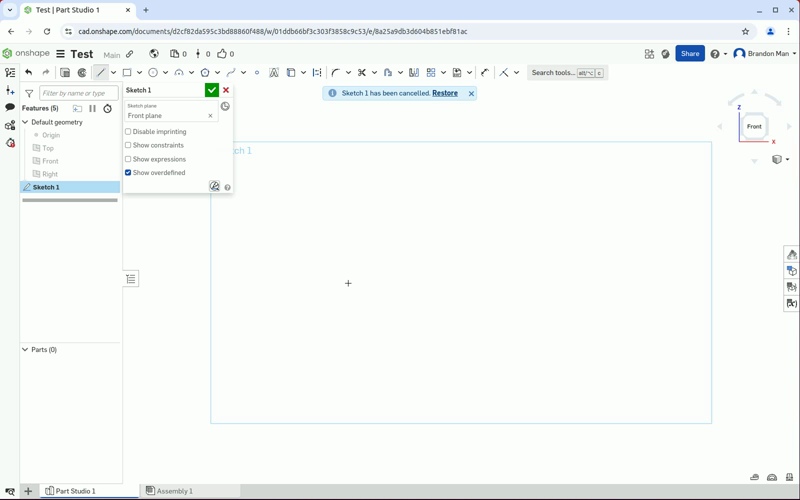
click(348, 282)
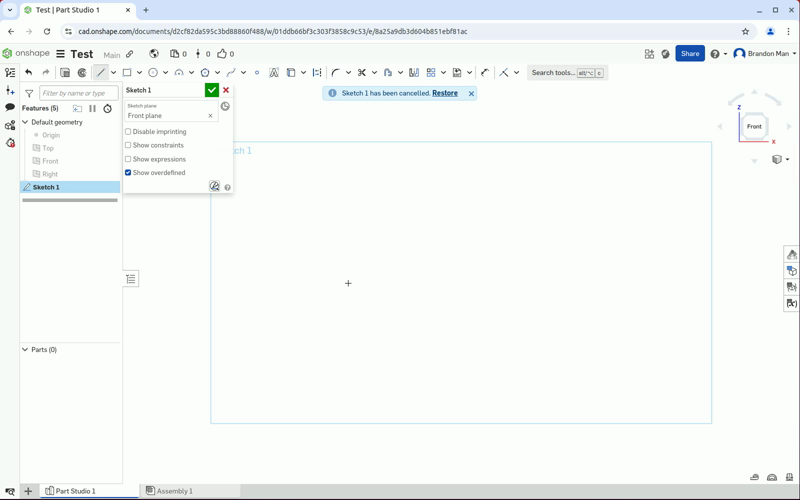
key_up(shift)
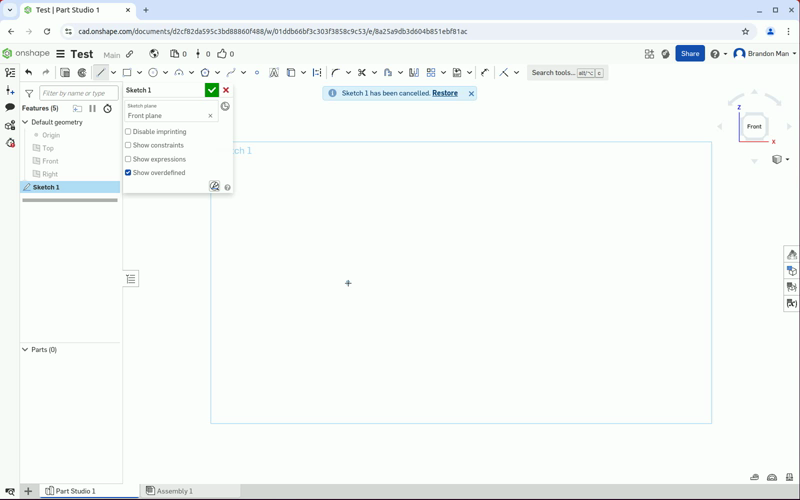
key_down(shift)
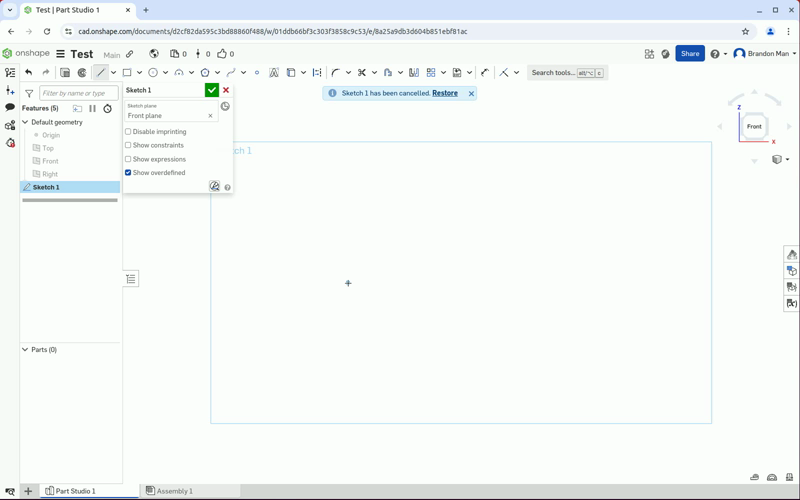
mouse_move(460, 282)
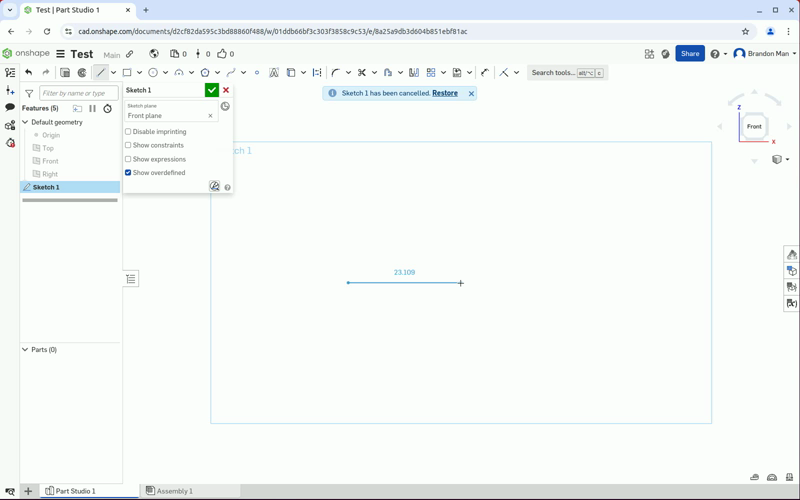
click(460, 282)
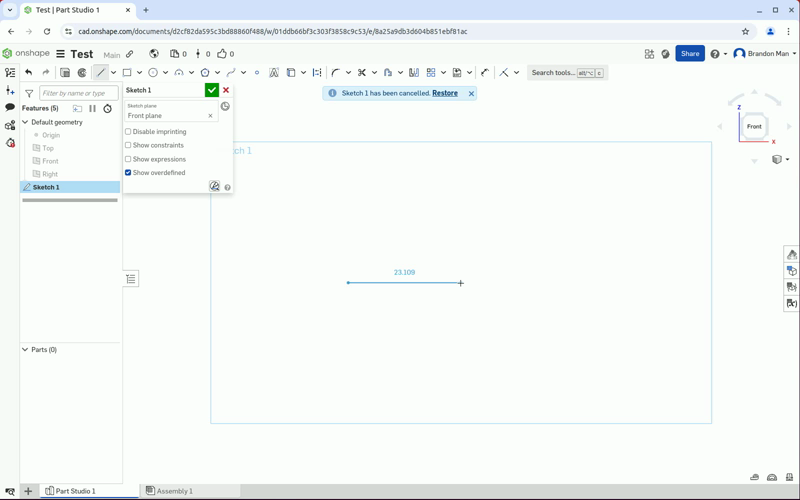
key_up(shift)
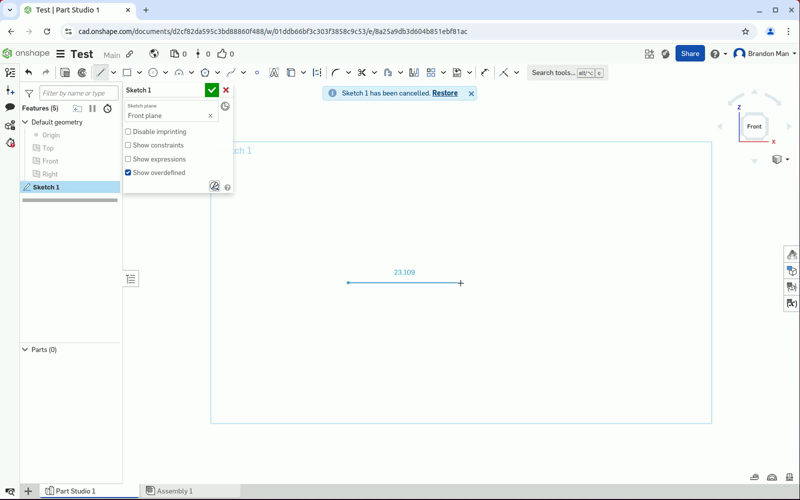
key_down(shift)
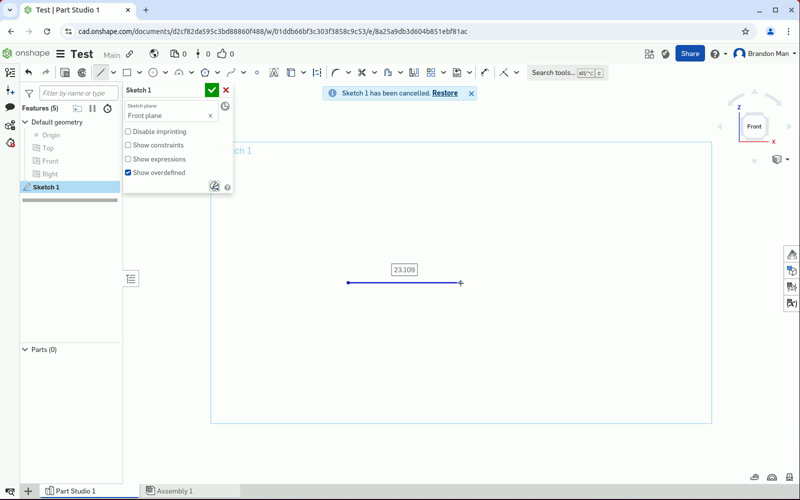
mouse_move(460, 202)
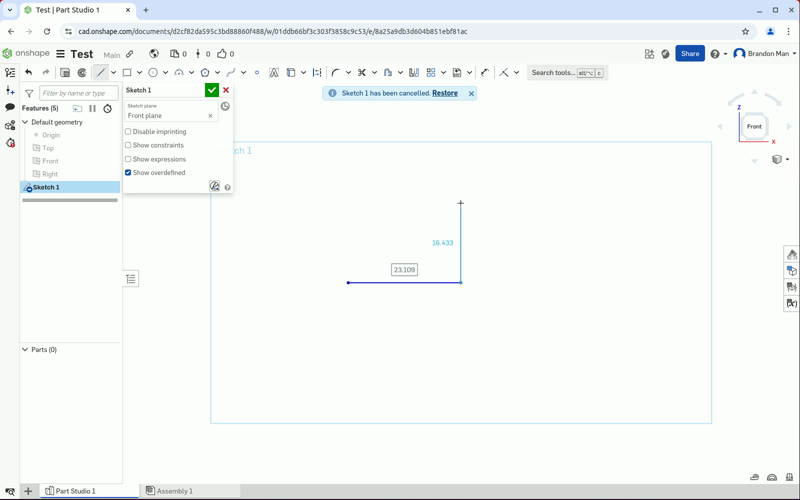
click(460, 202)
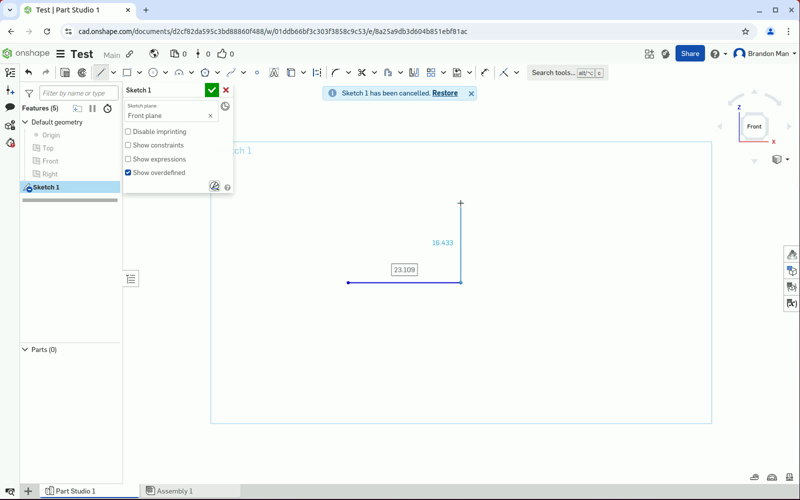
key_up(shift)
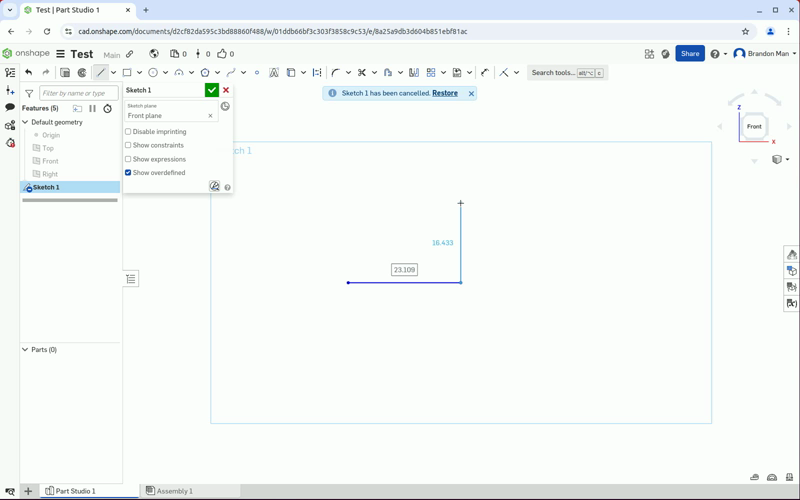
key_down(shift)
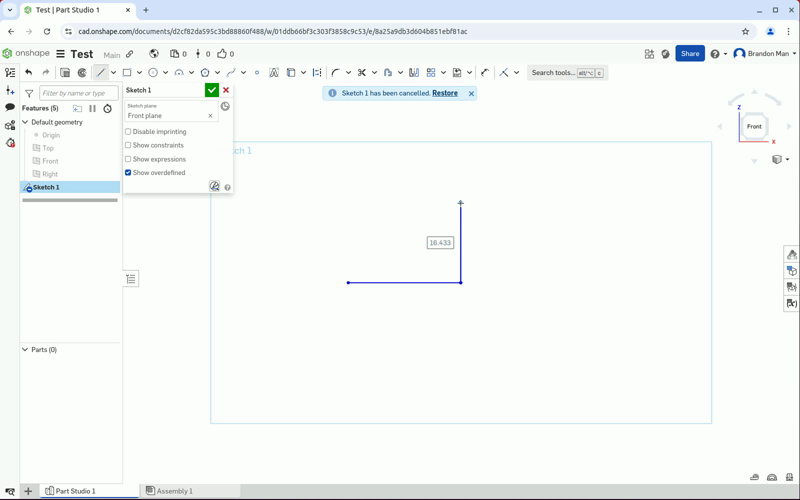
mouse_move(490, 202)
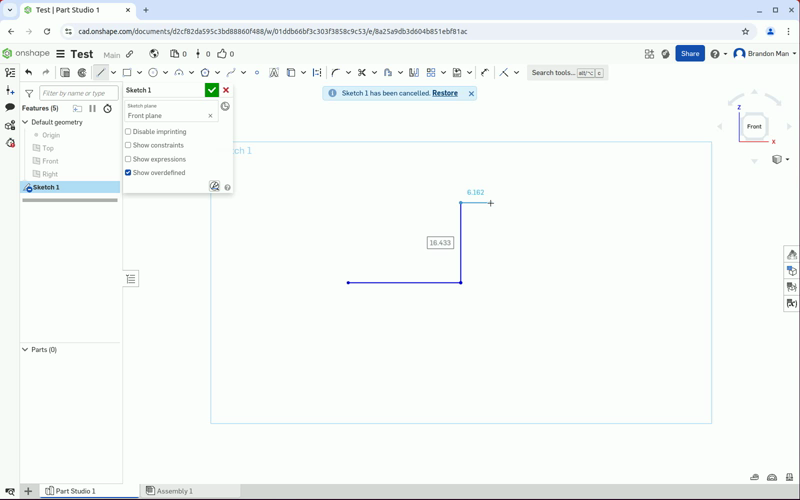
mouse_move(428, 202)
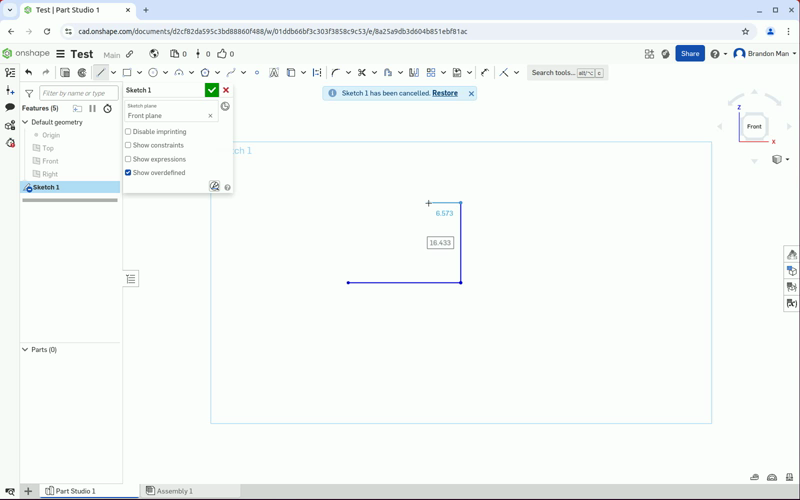
click(428, 202)
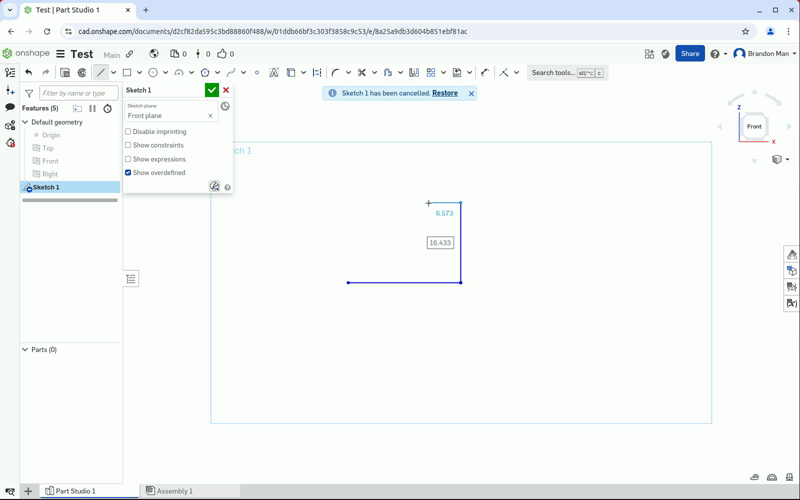
key_up(shift)
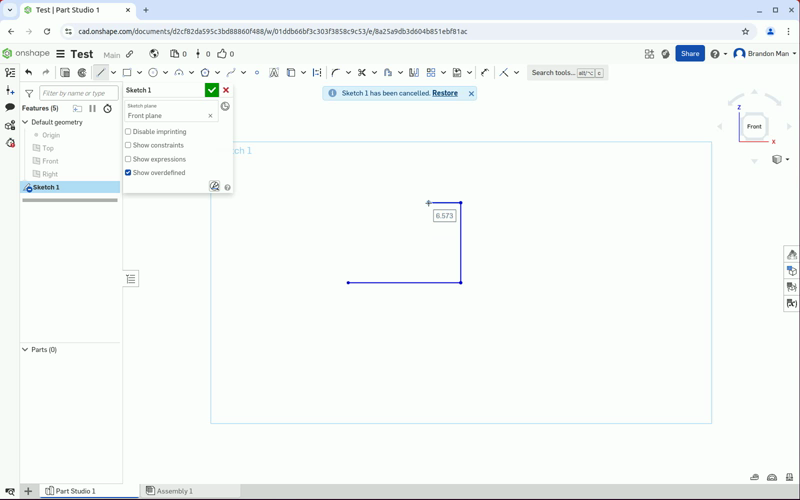
key(esc)
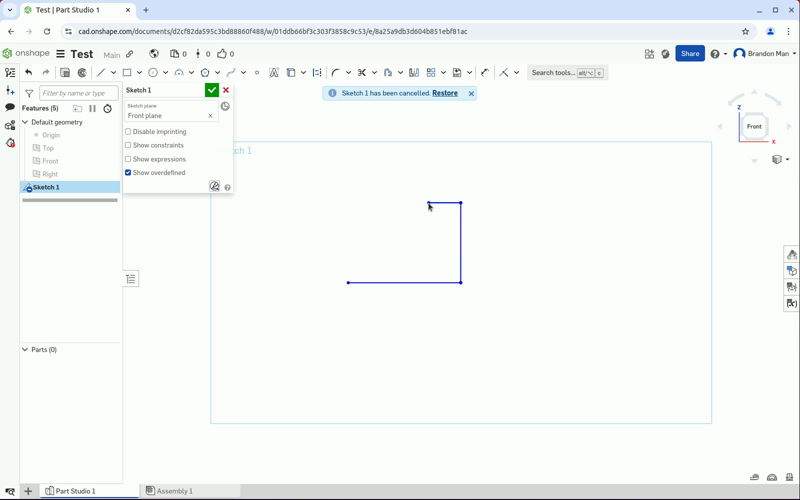
key(a)
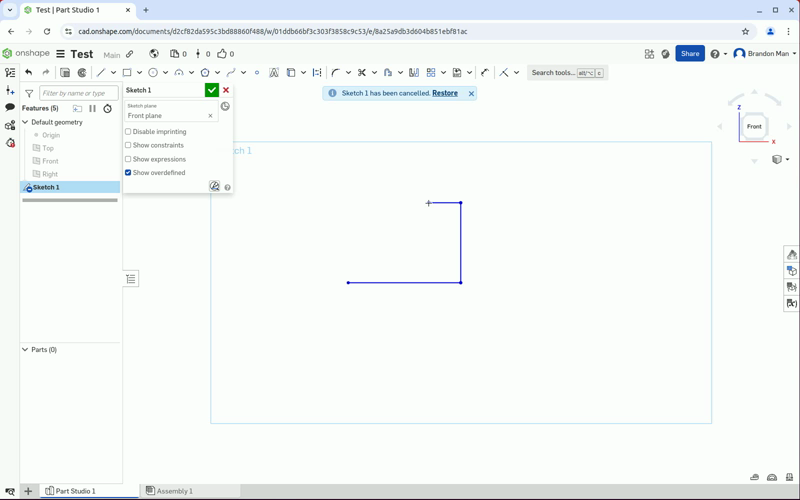
mouse_move(428, 202)
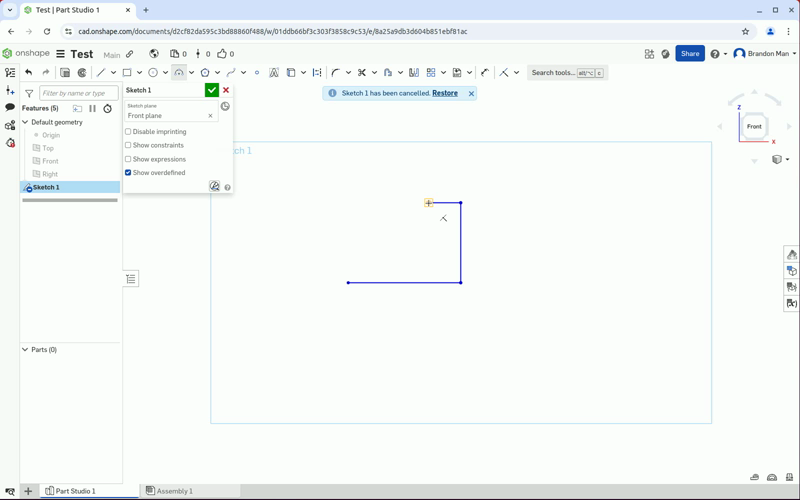
click(428, 202)
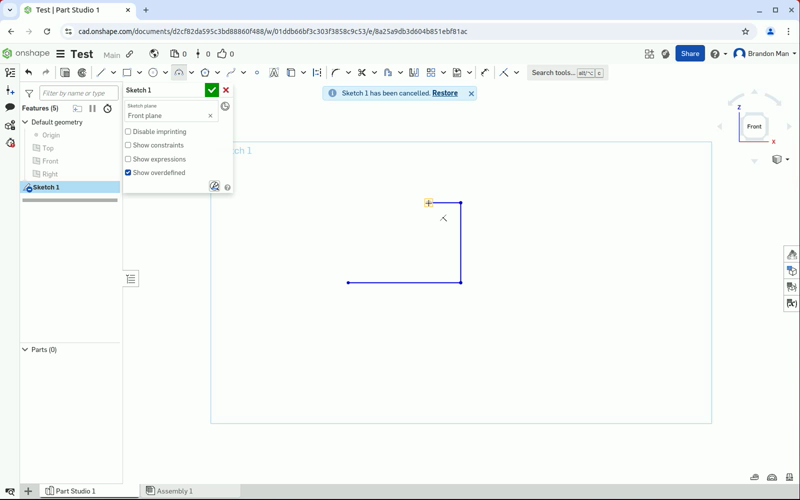
mouse_move(348, 282)
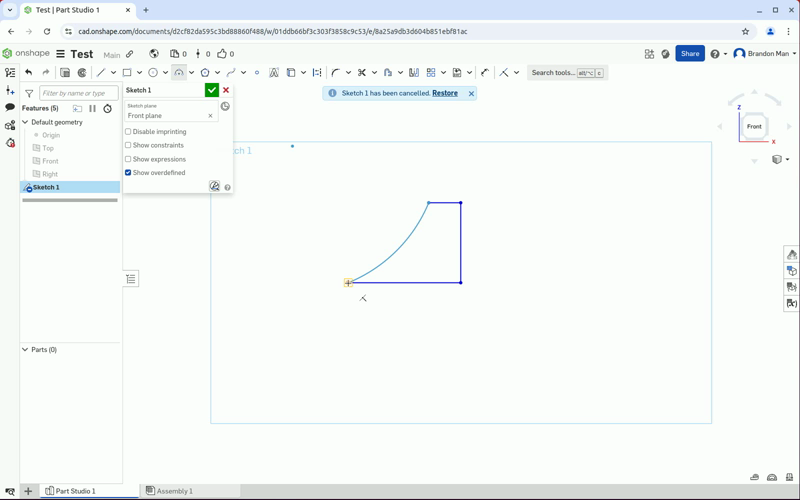
click(348, 282)
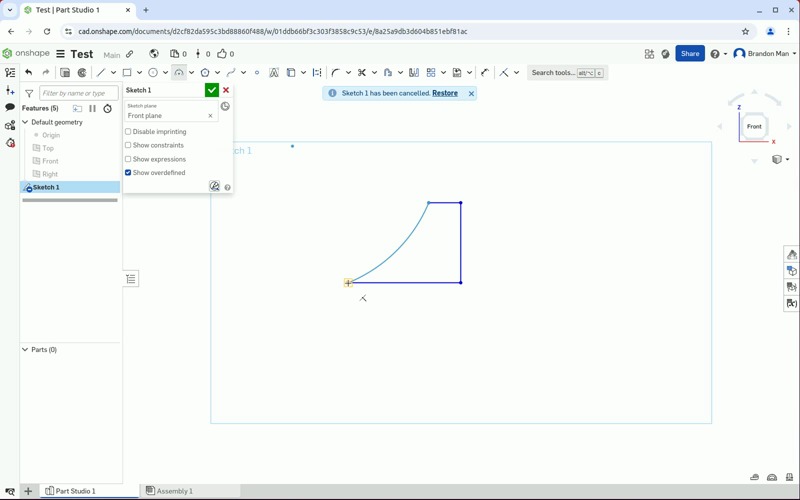
key_down(shift)
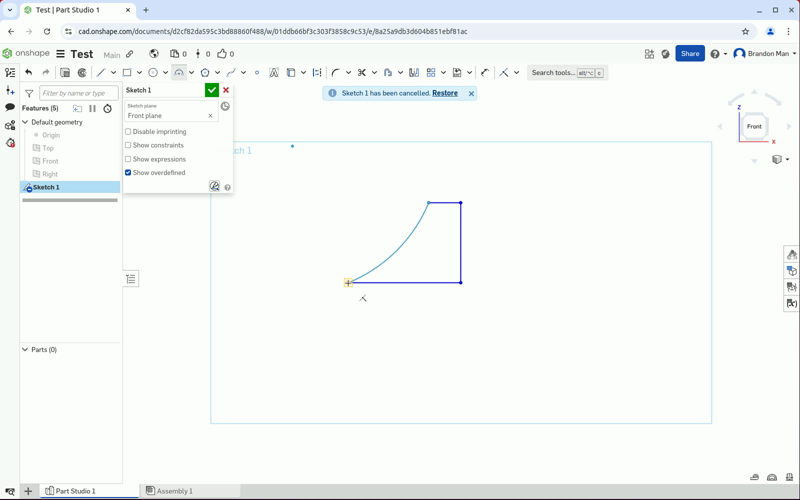
mouse_move(371, 225)
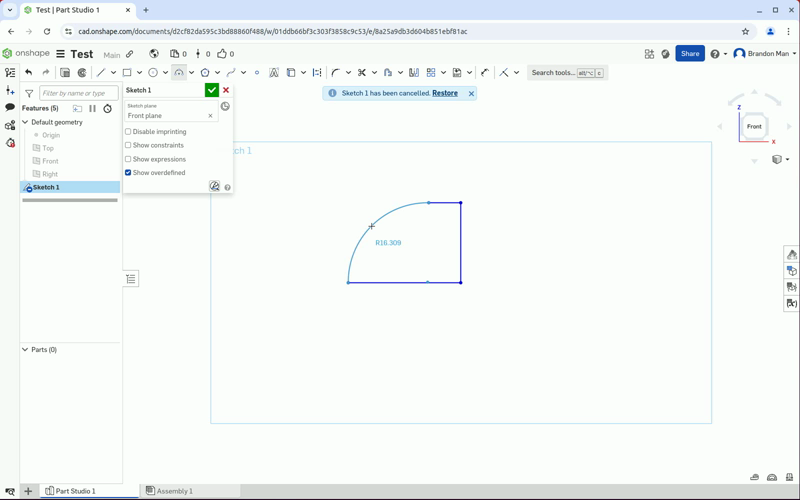
click(371, 225)
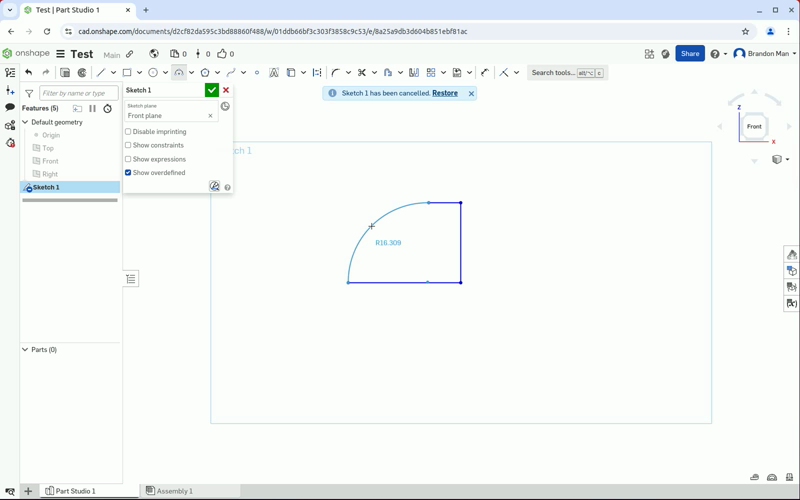
key_up(shift)
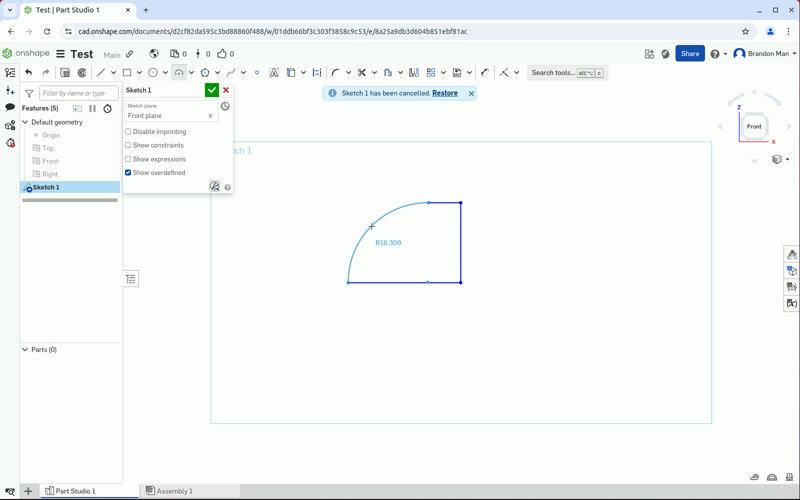
key(esc)
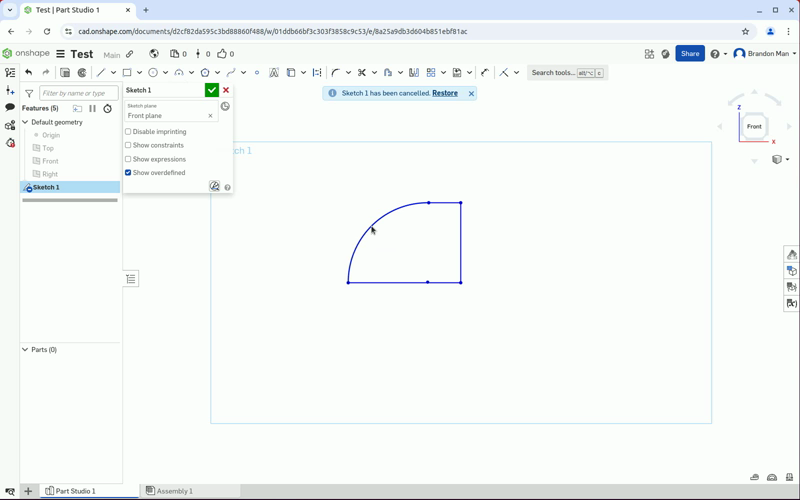
mouse_move(397, 250)
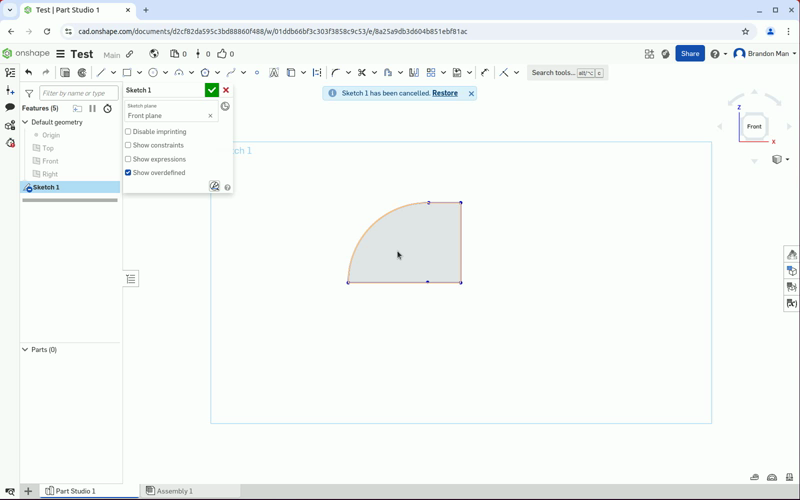
click(397, 250)
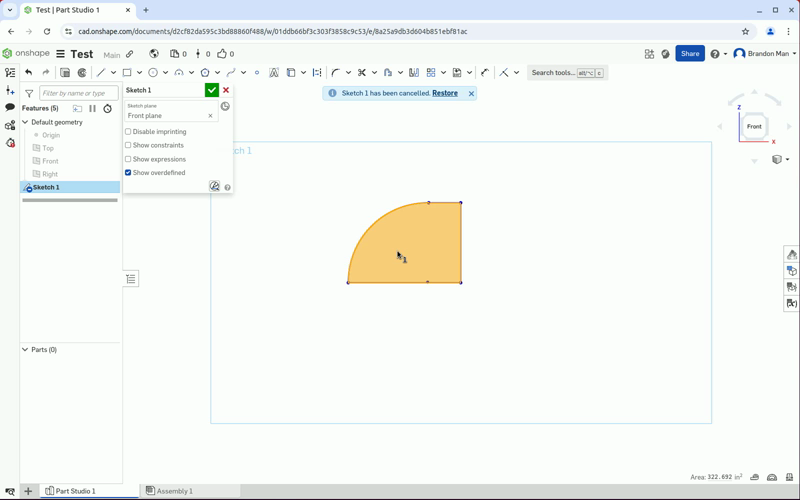
mouse_move(73, 352)
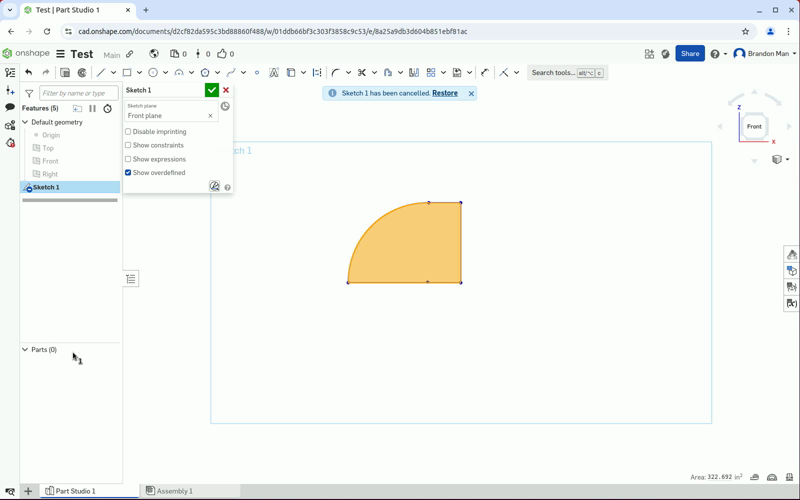
key(shift+y)
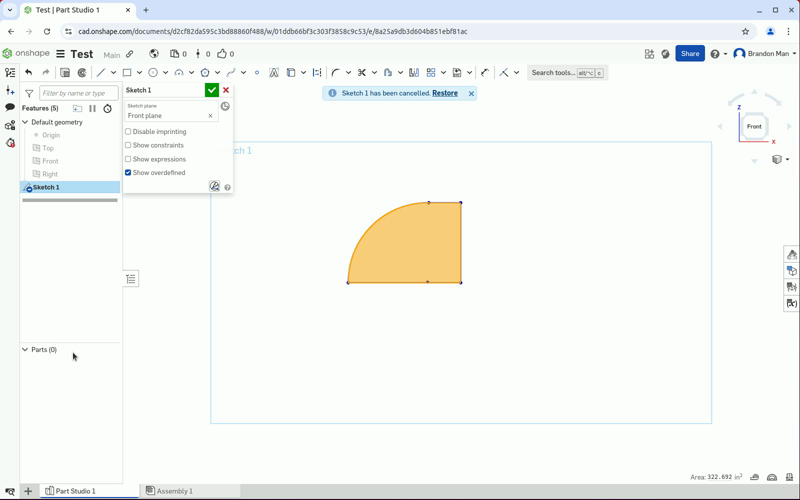
key(shift+e)
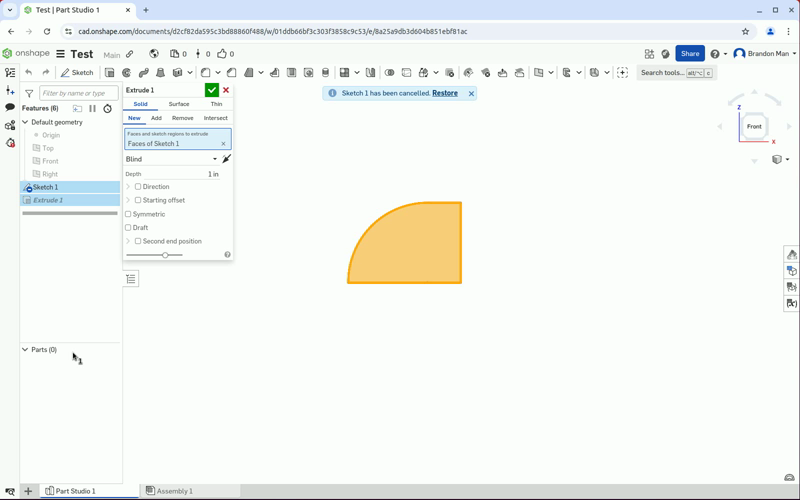
mouse_move(143, 106)
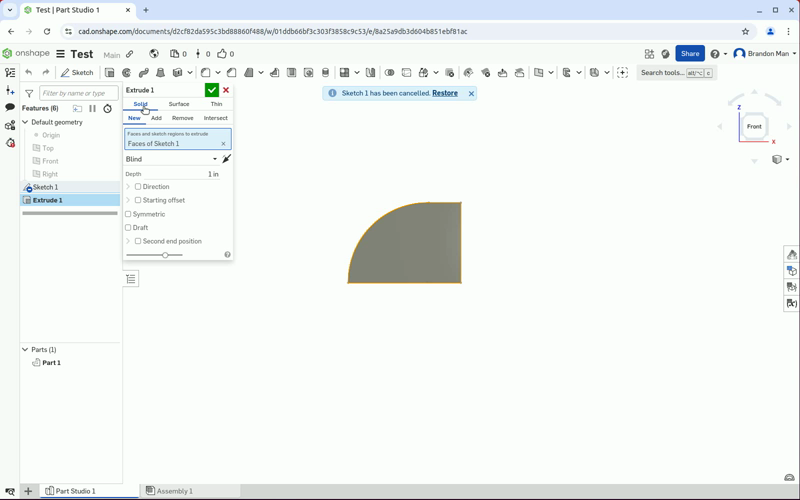
click(143, 106)
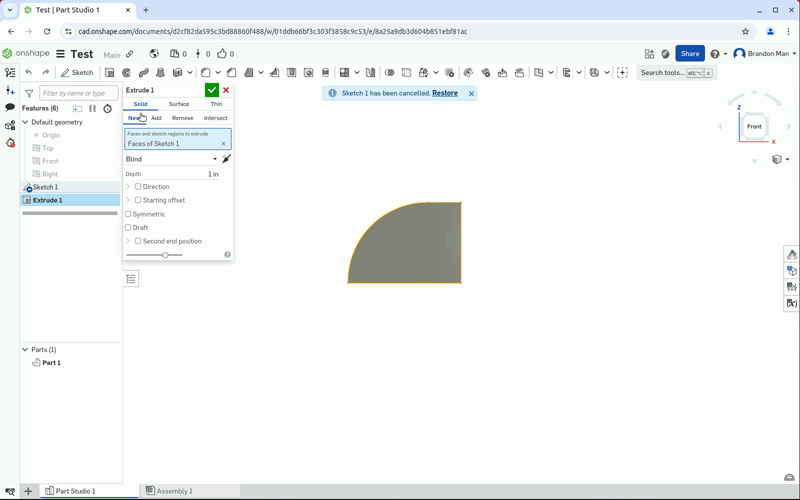
mouse_move(137, 120)
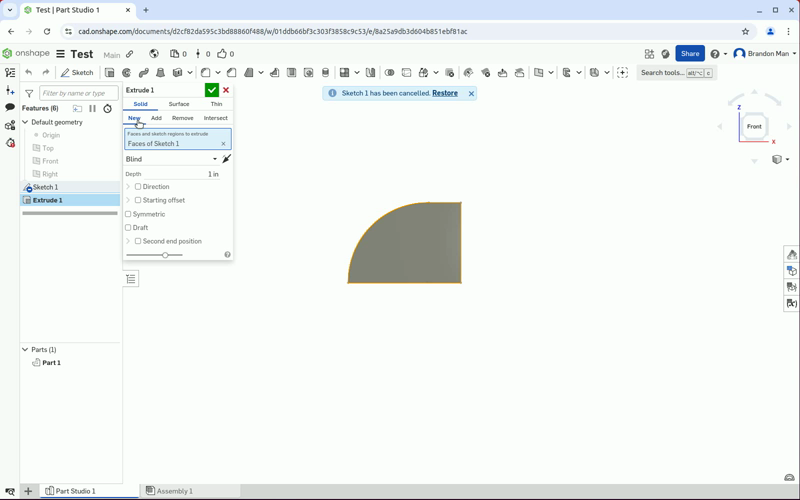
click(137, 120)
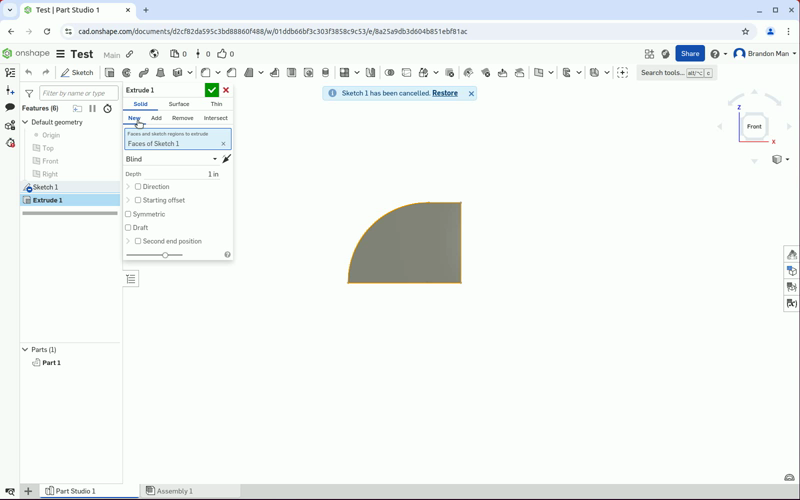
key(tab, 4)
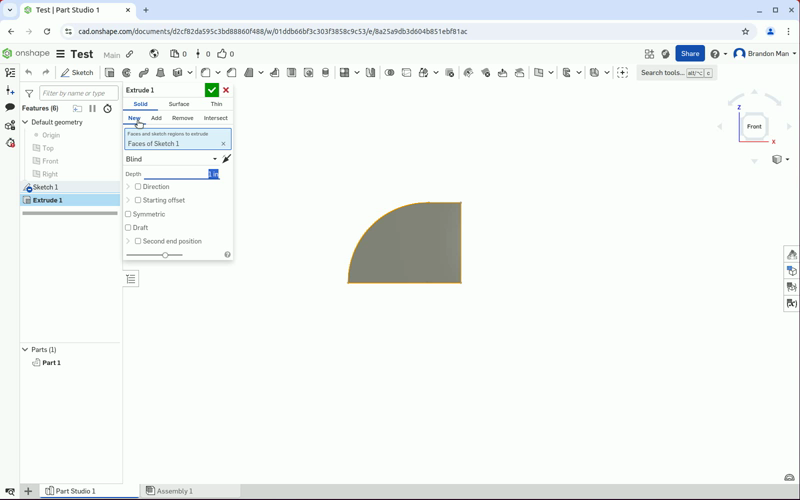
text(6.499)
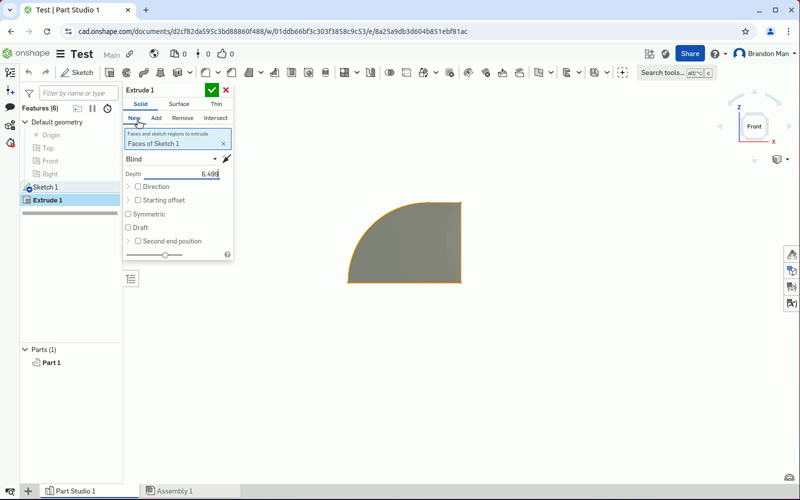
key(enter)
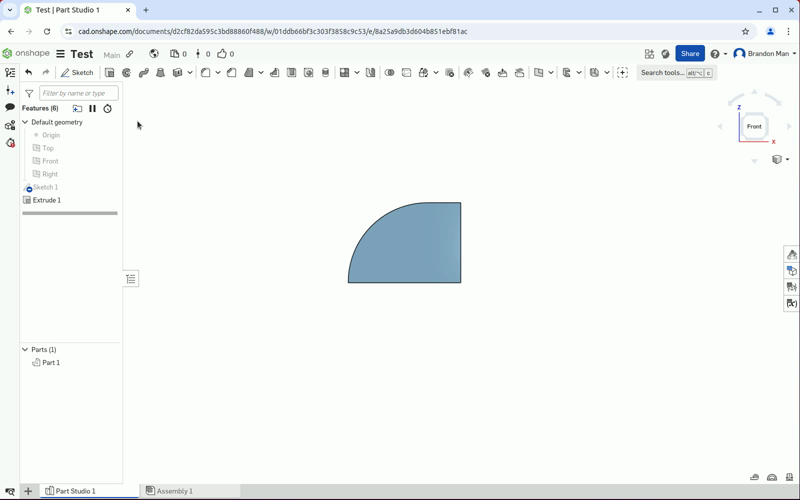
key(shift+h)
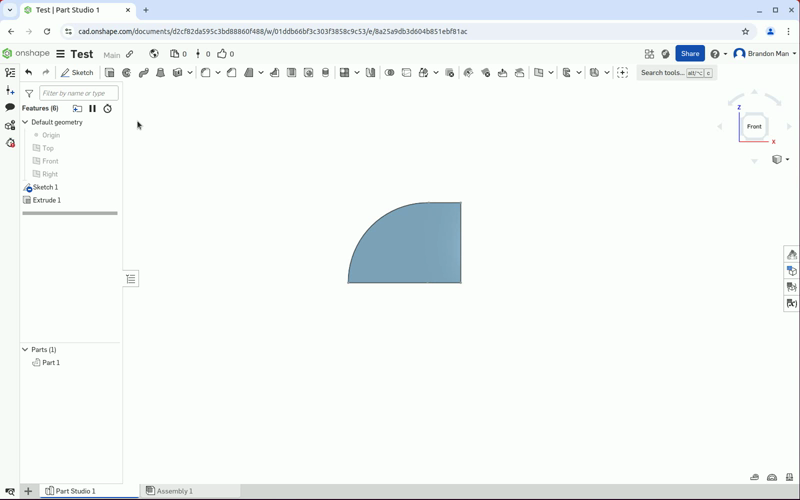
key(shift+h)
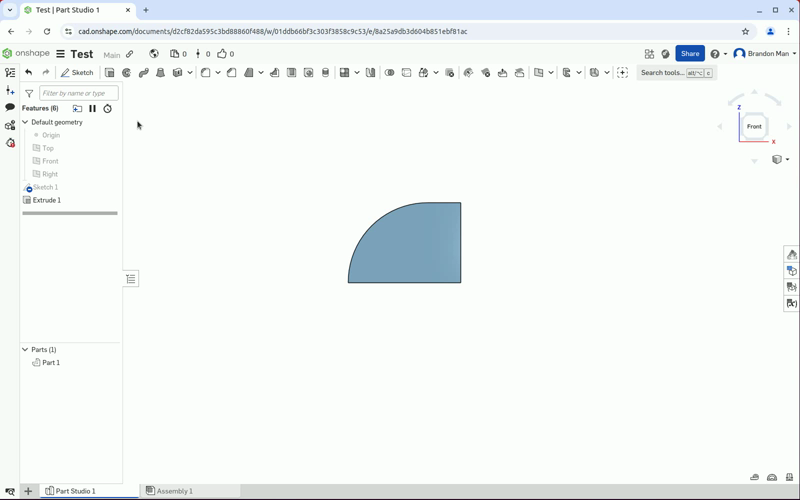
mouse_move(73, 189)
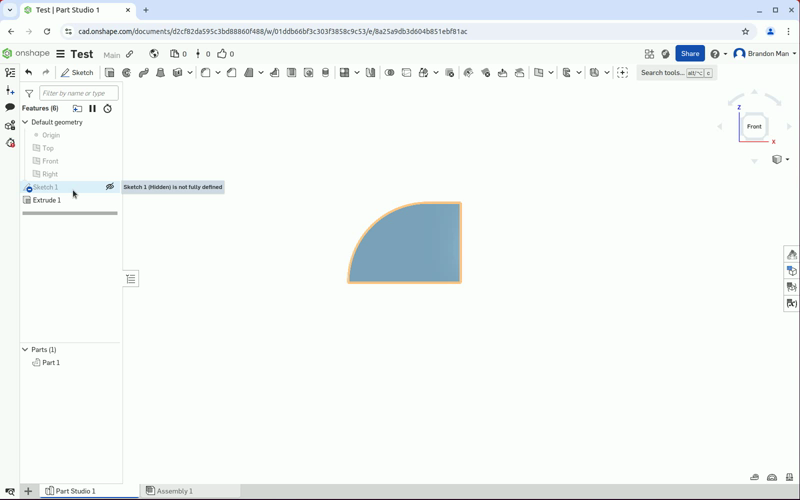
click(73, 189)
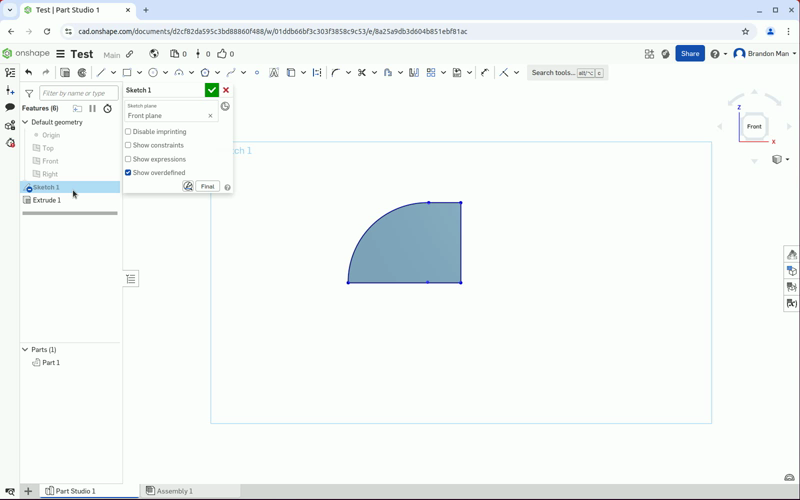
mouse_move(229, 92)
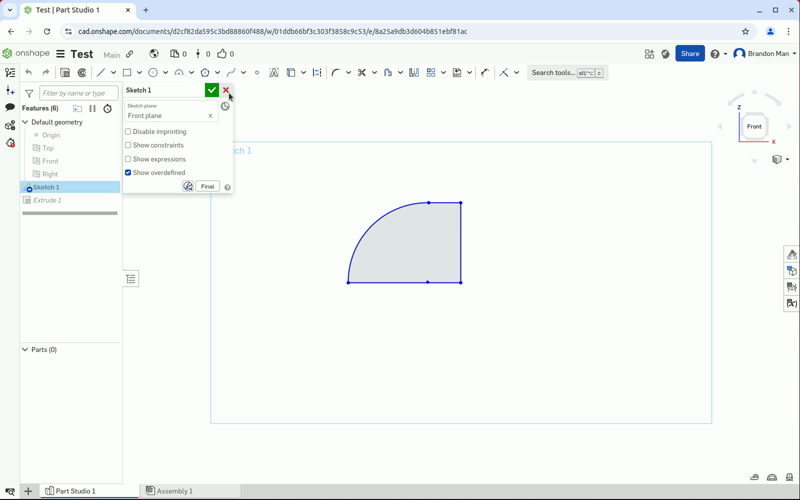
click(229, 92)
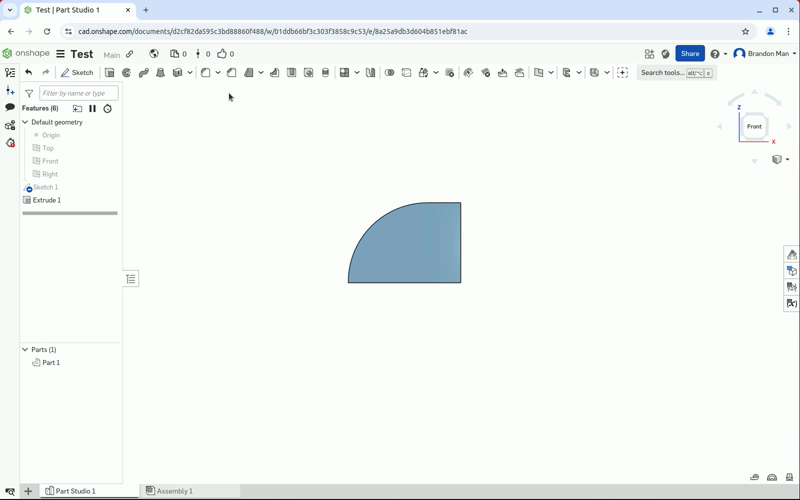
mouse_move(541, 75)
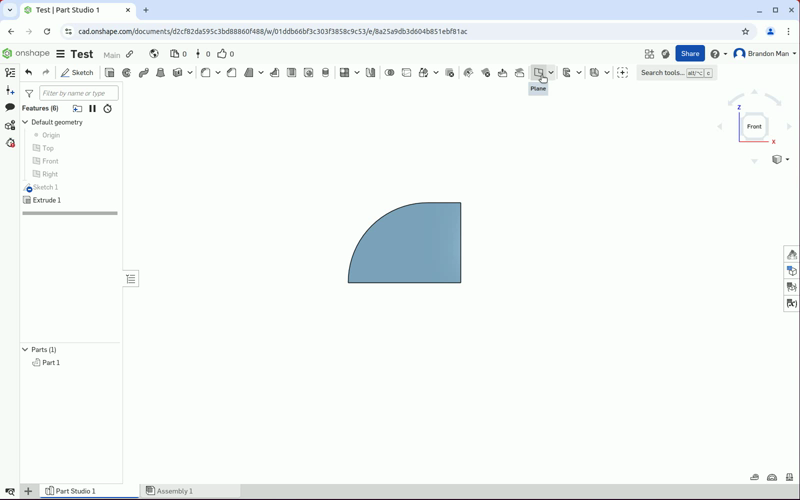
click(541, 75)
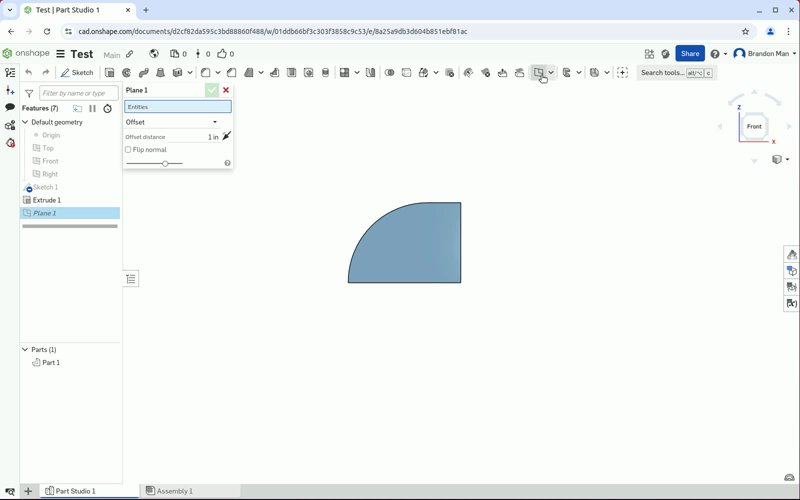
mouse_move(73, 163)
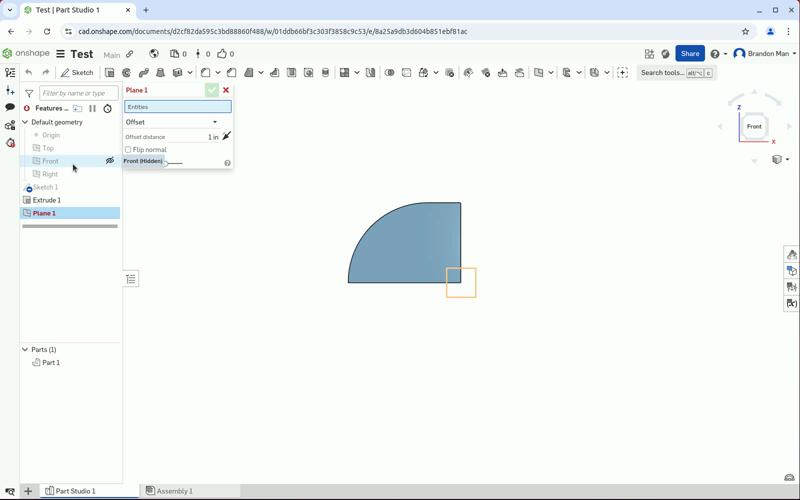
click(73, 163)
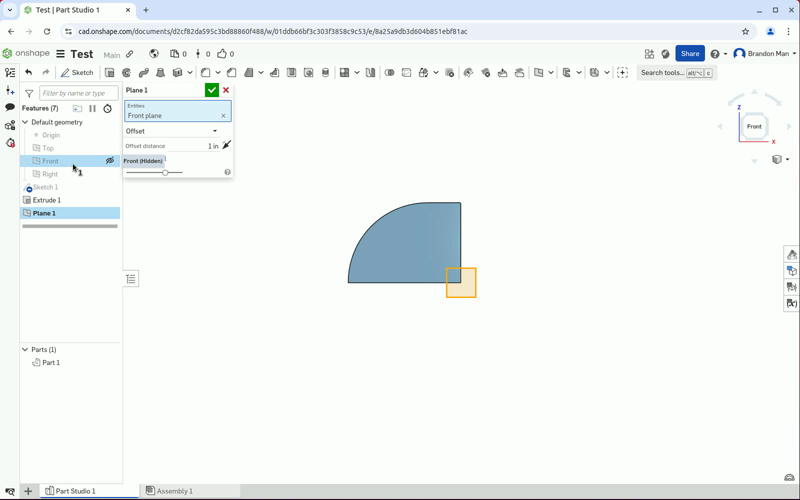
key(tab, 2)
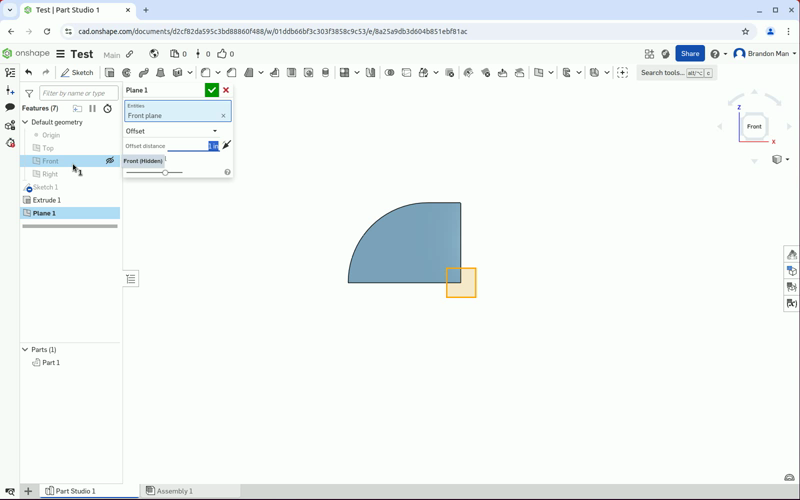
text(6.501)
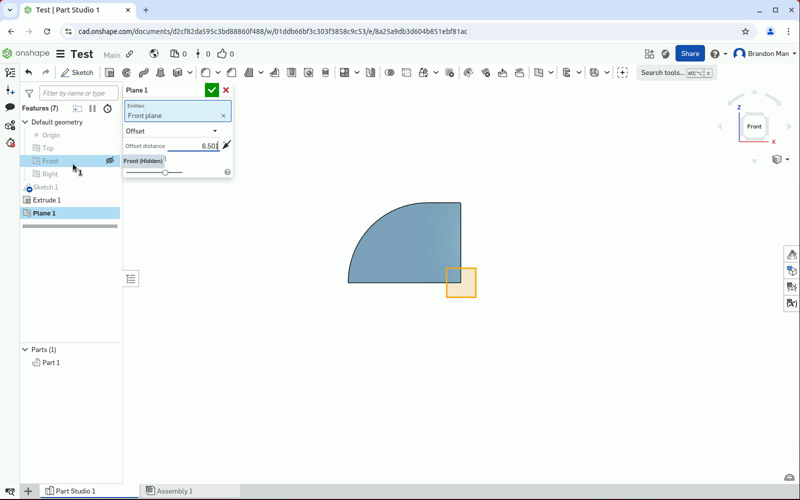
key(enter, 2)
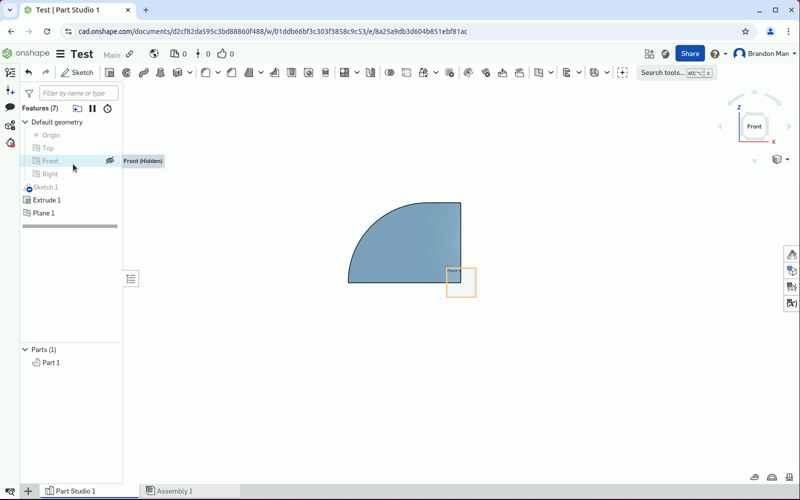
key(shift+s)
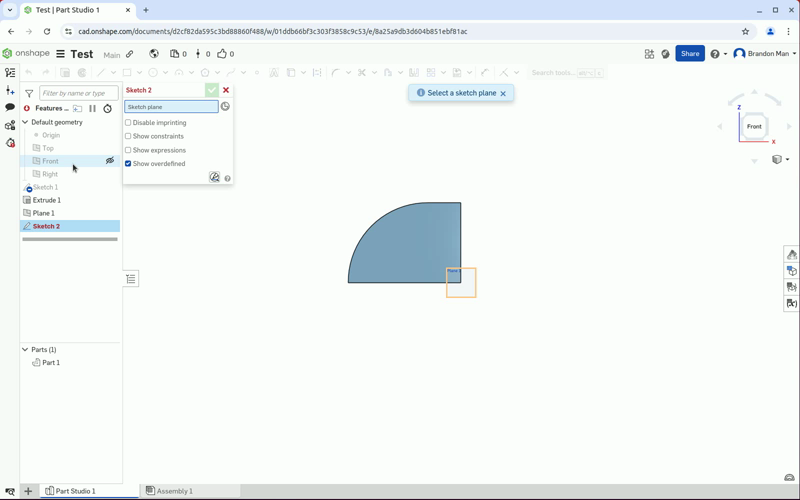
mouse_move(73, 215)
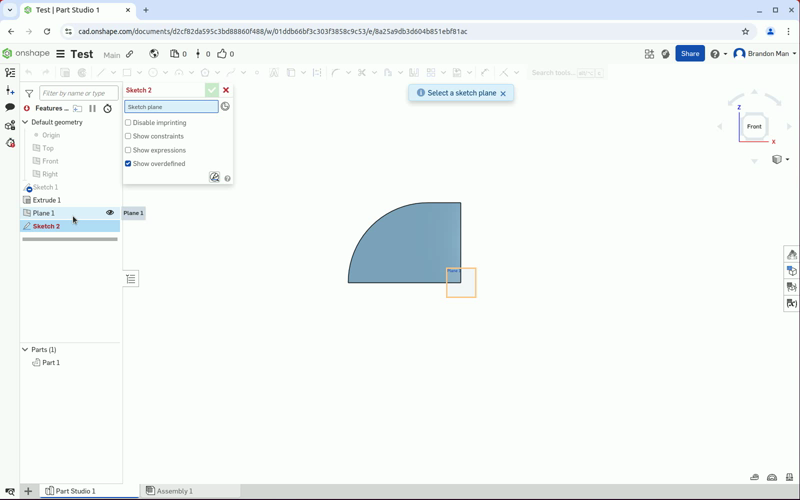
click(73, 215)
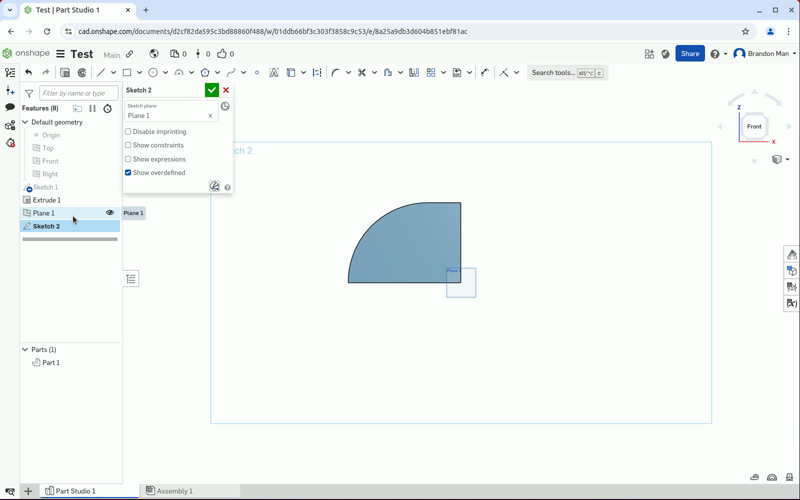
mouse_move(73, 352)
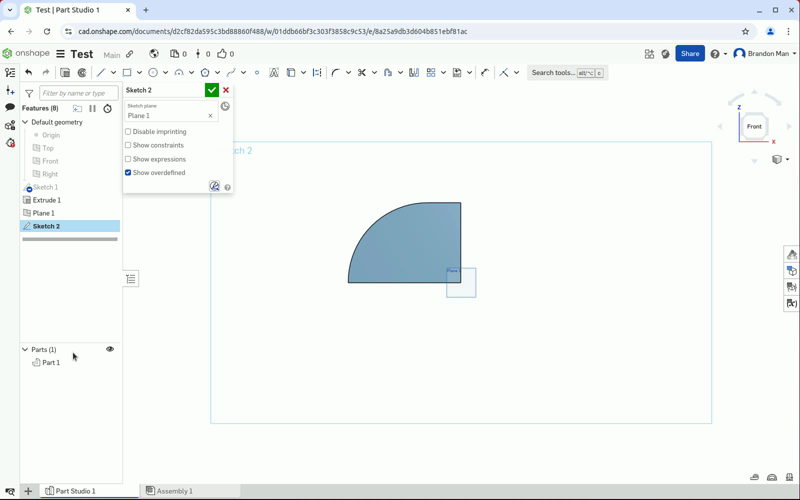
key(y)
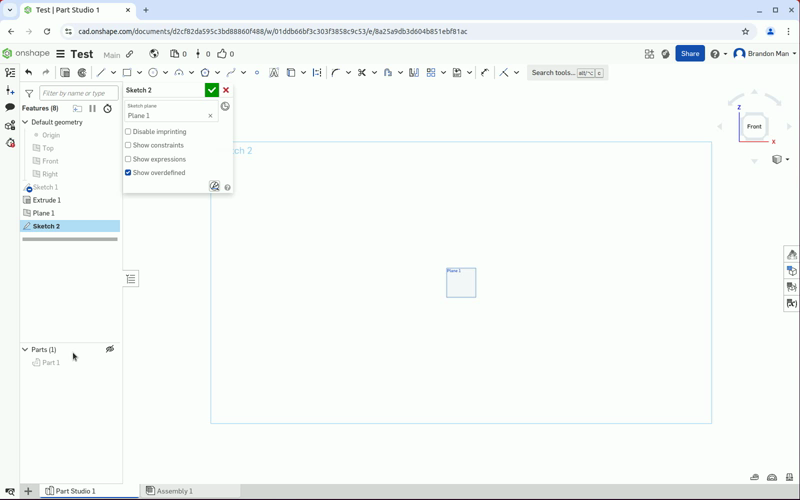
key(c)
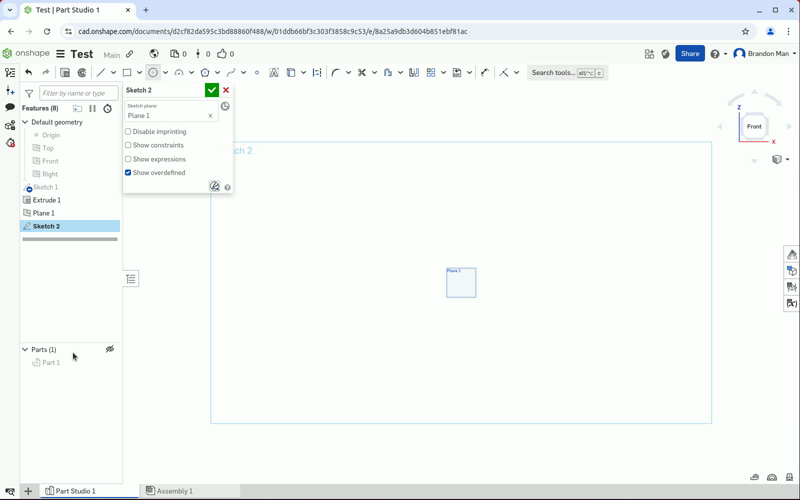
key_down(shift)
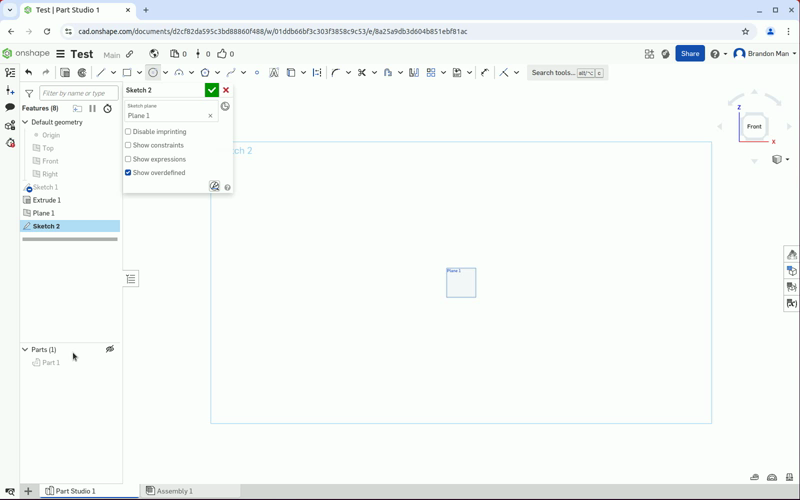
mouse_move(399, 244)
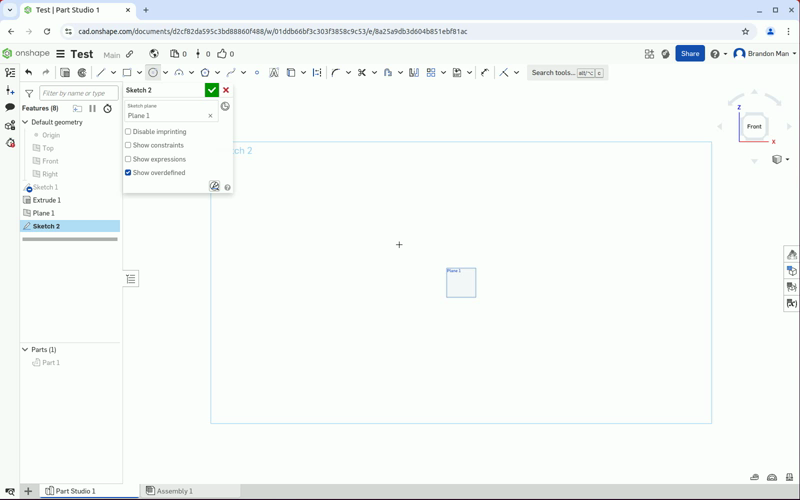
click(399, 244)
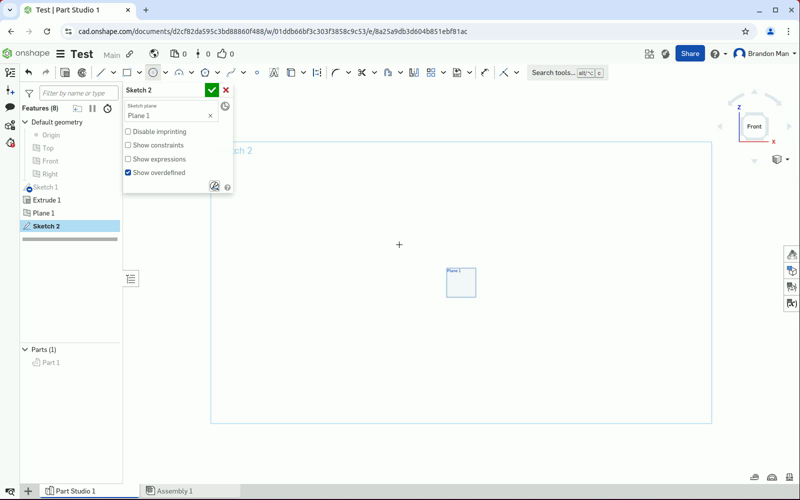
key_up(shift)
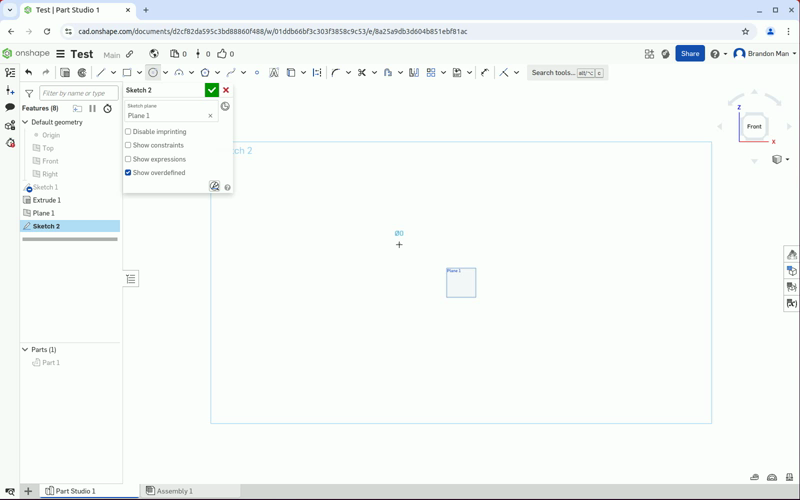
mouse_move(422, 244)
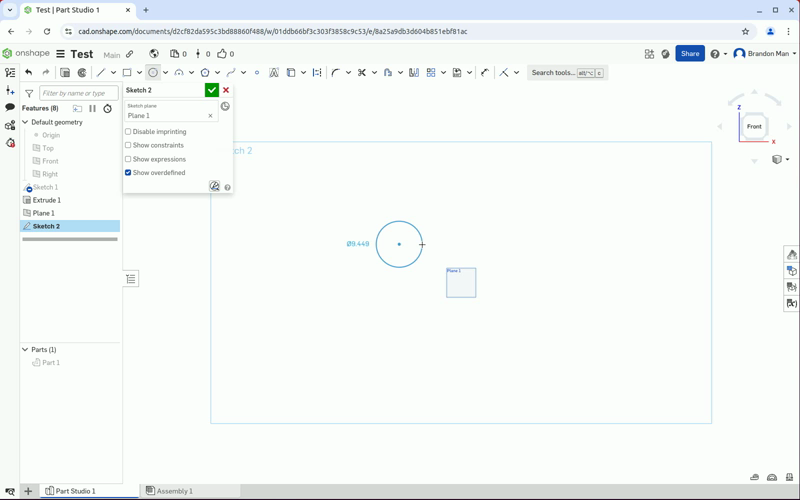
click(422, 244)
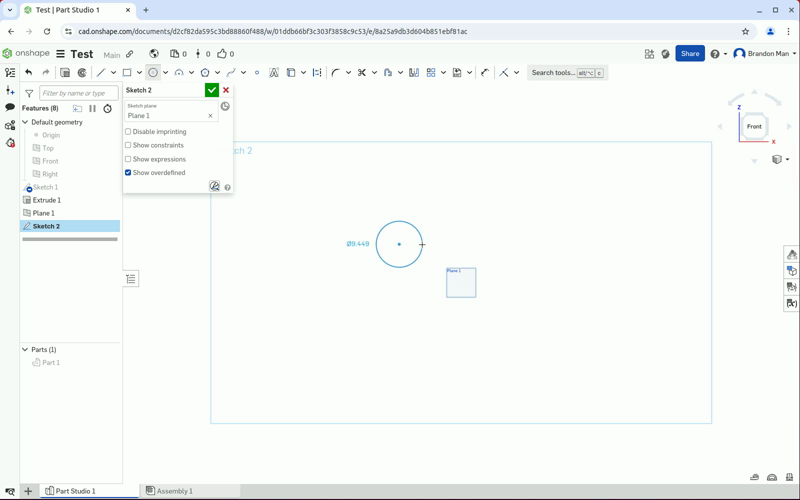
key(esc)
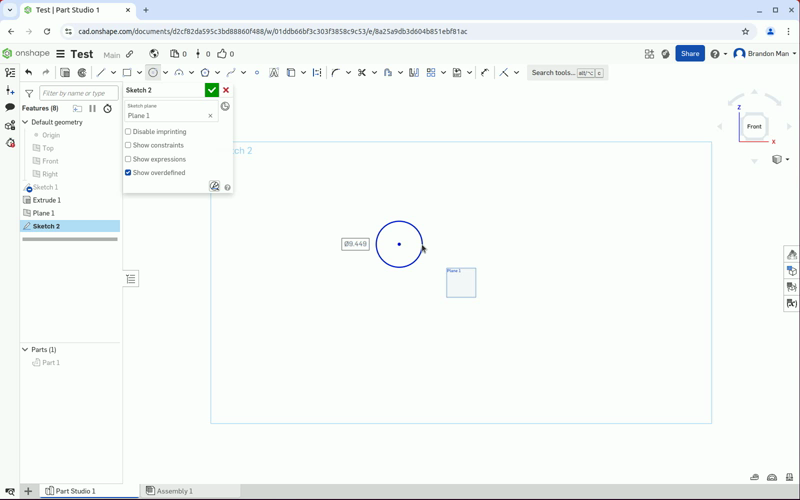
mouse_move(395, 245)
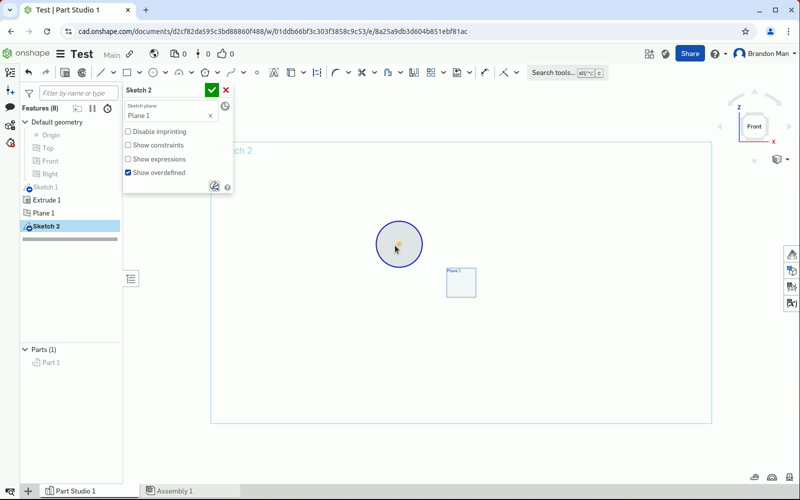
scroll(6)
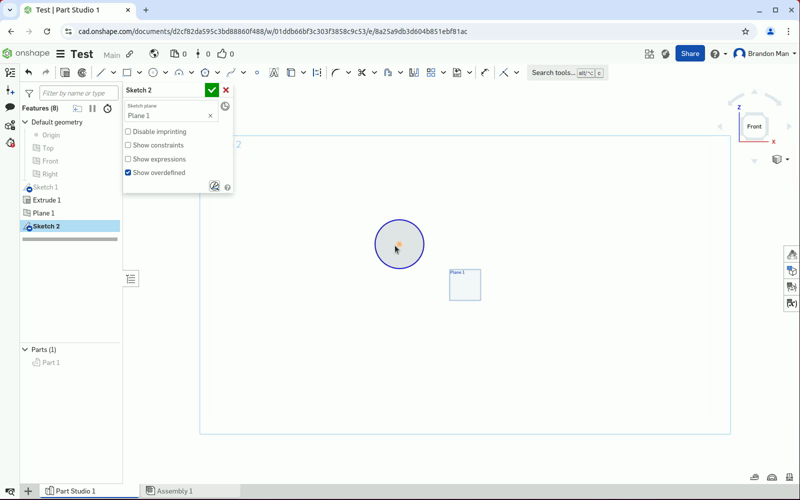
scroll(6)
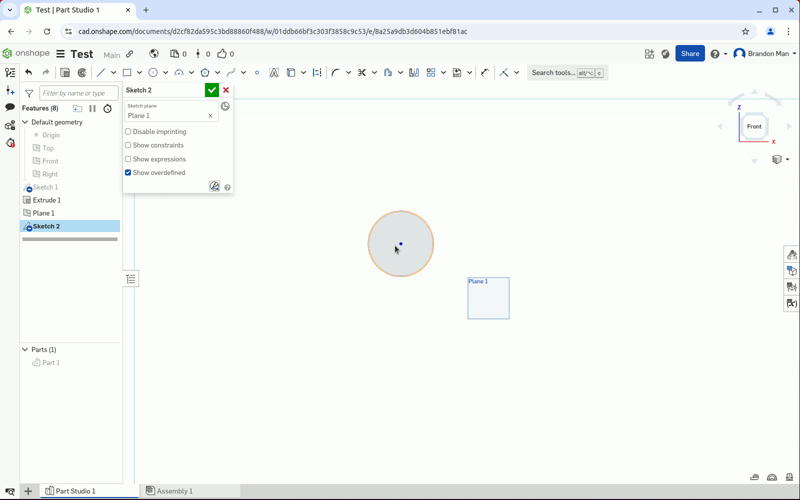
scroll(6)
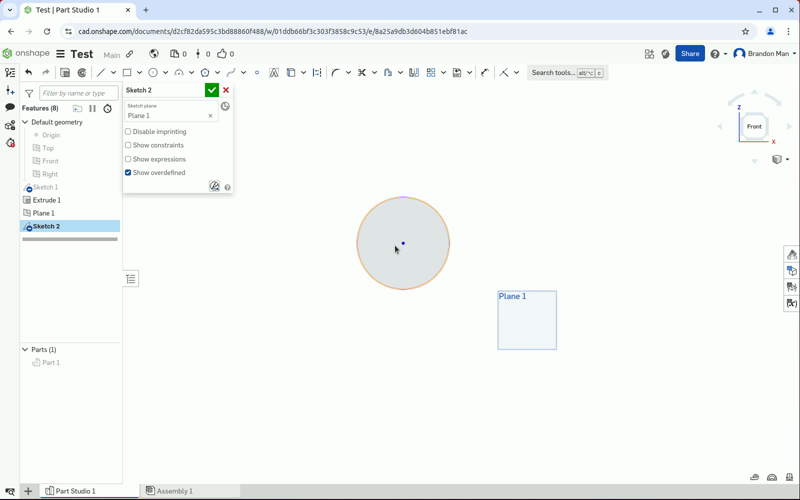
scroll(6)
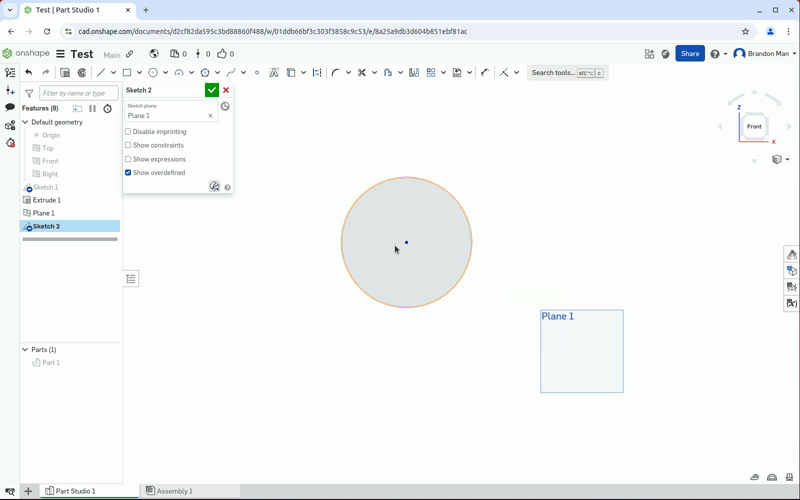
scroll(6)
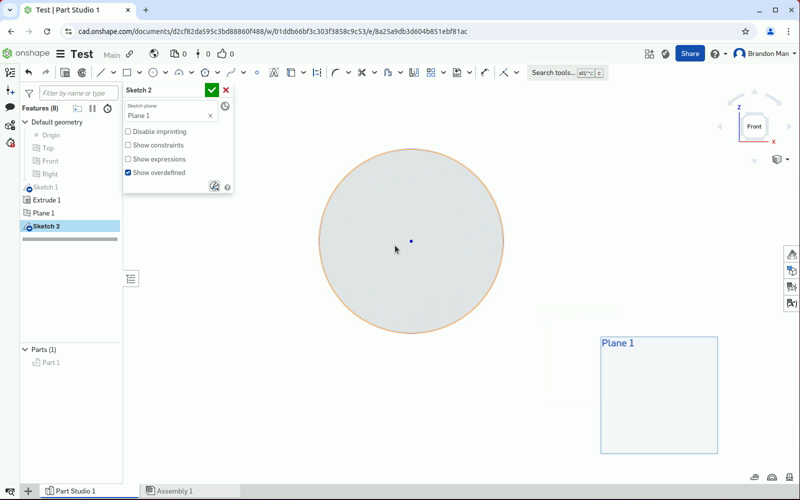
scroll(6)
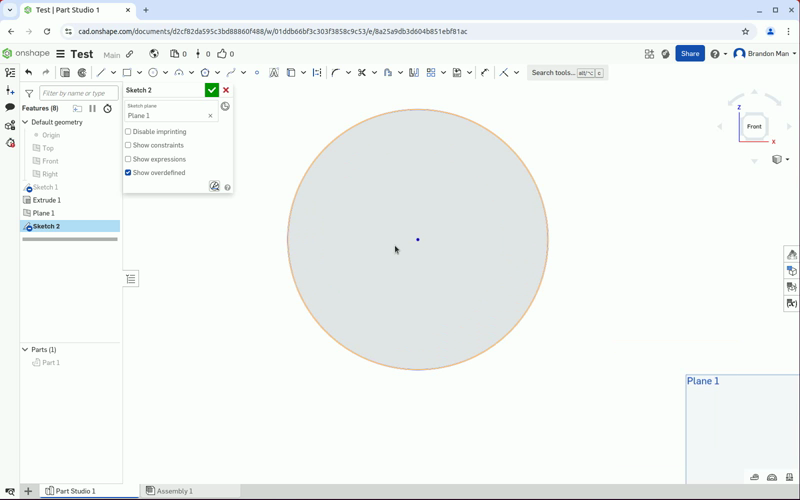
scroll(6)
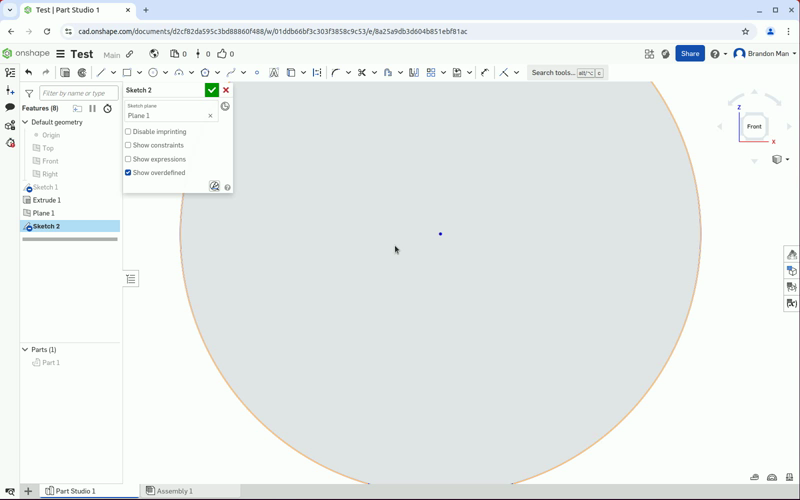
click(395, 245)
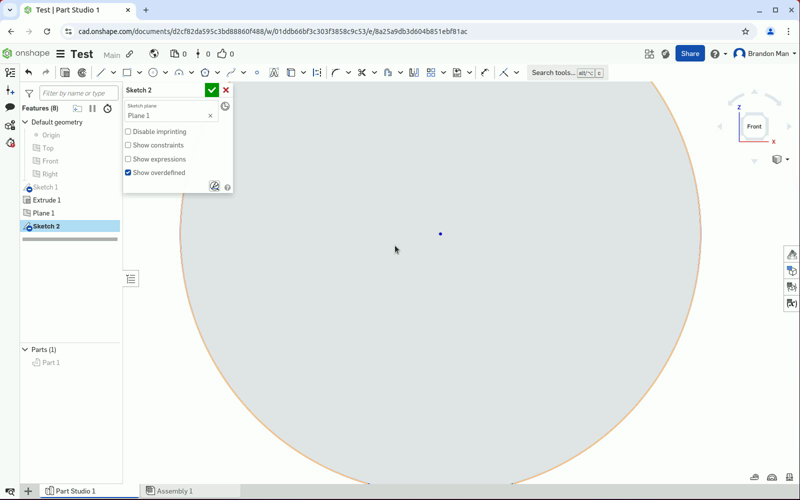
scroll(-6)
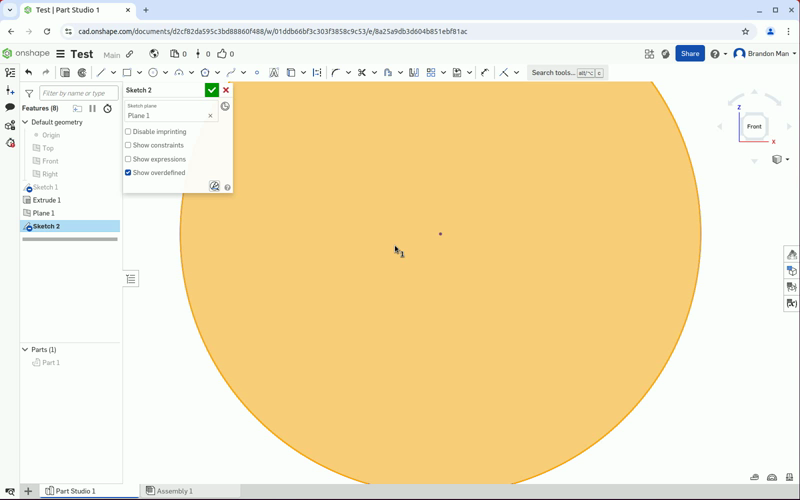
scroll(-6)
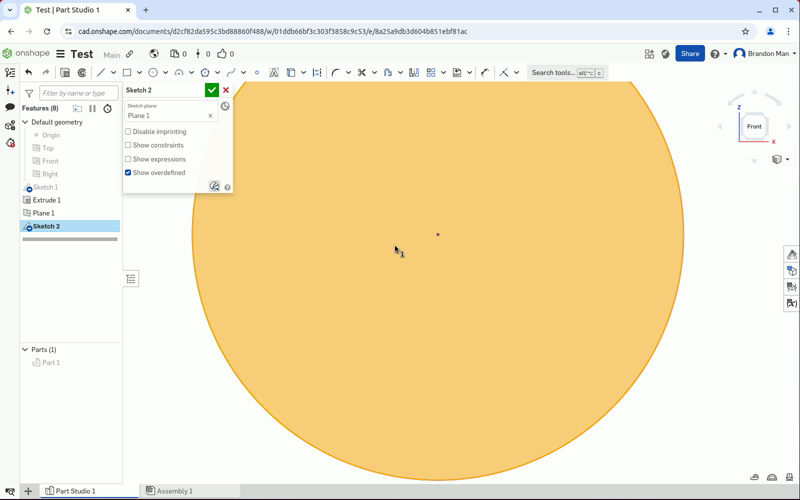
scroll(-6)
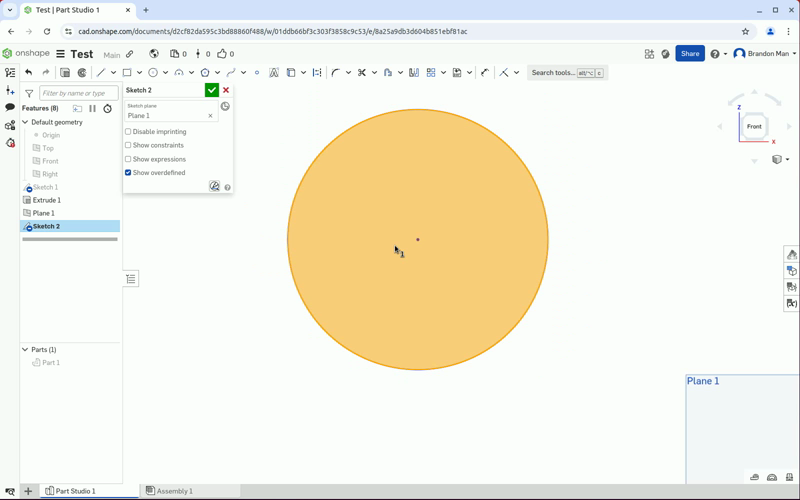
scroll(-6)
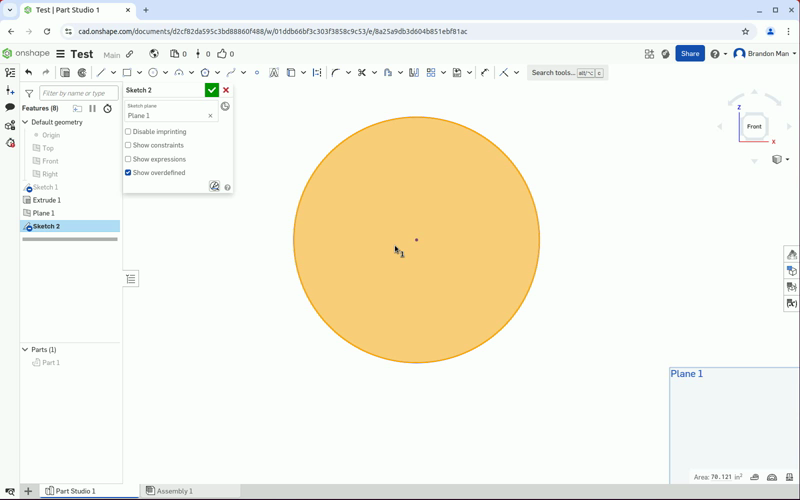
scroll(-6)
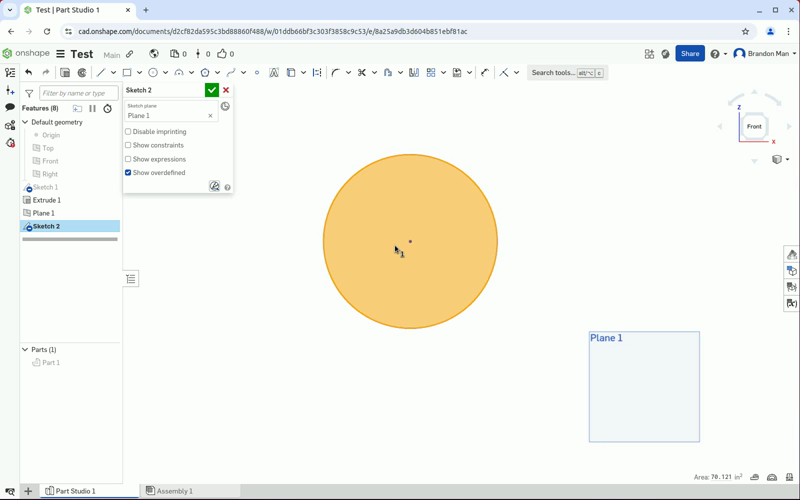
scroll(-6)
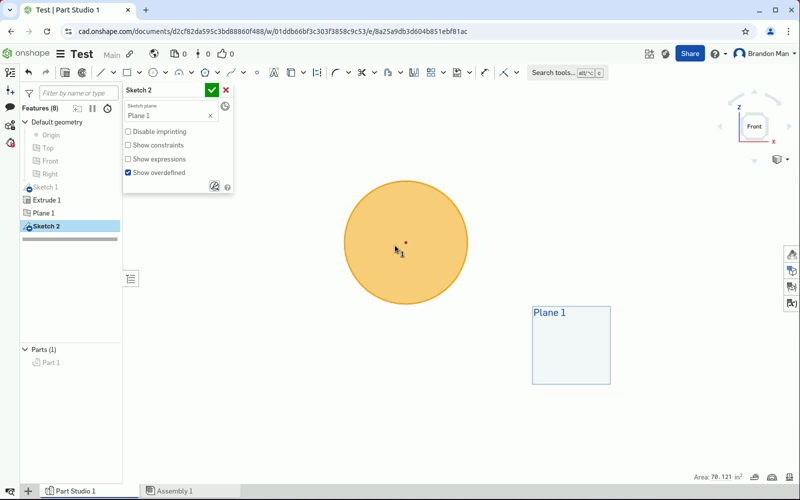
scroll(-6)
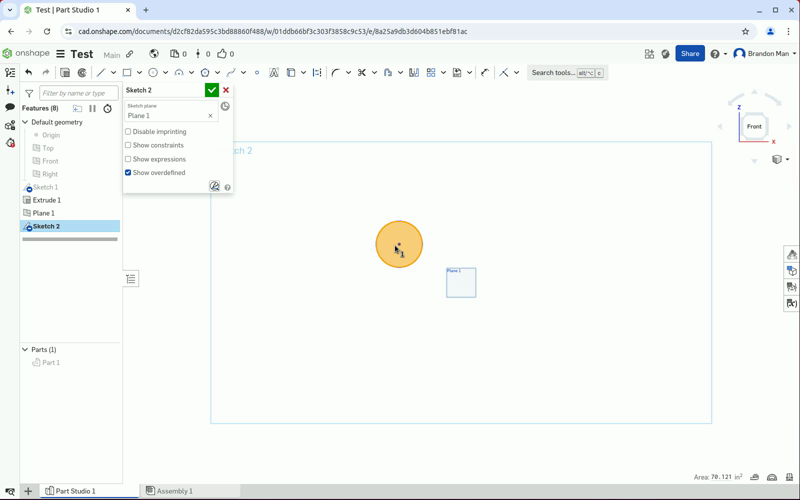
mouse_move(73, 352)
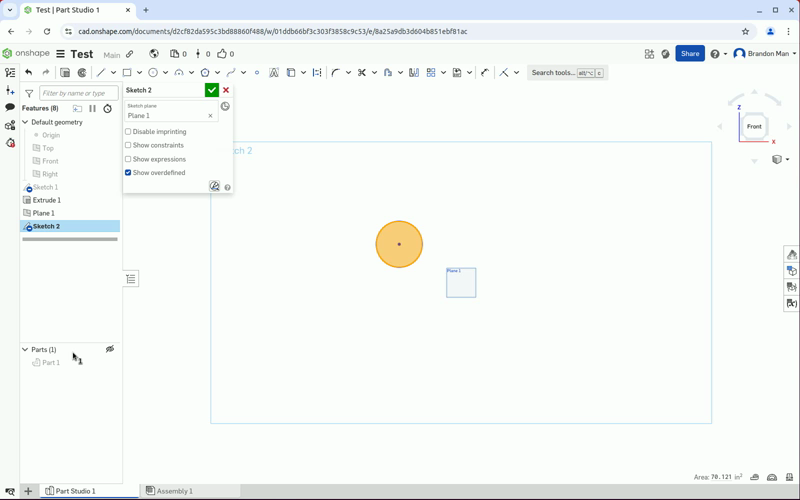
key(shift+y)
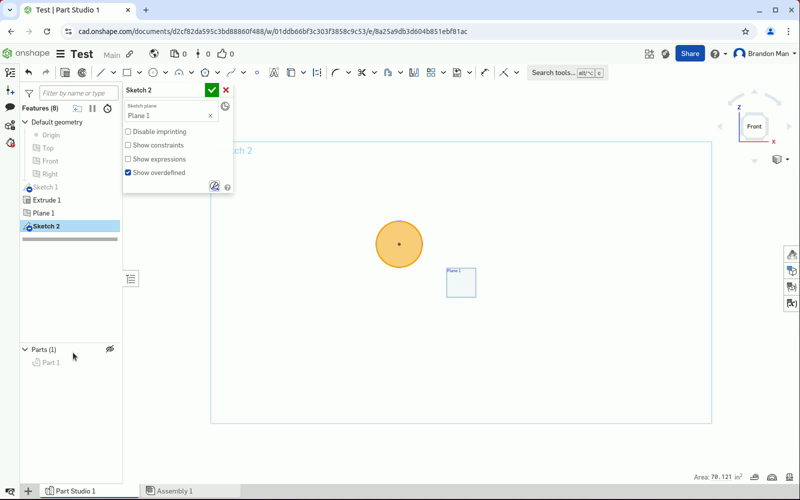
key(shift+e)
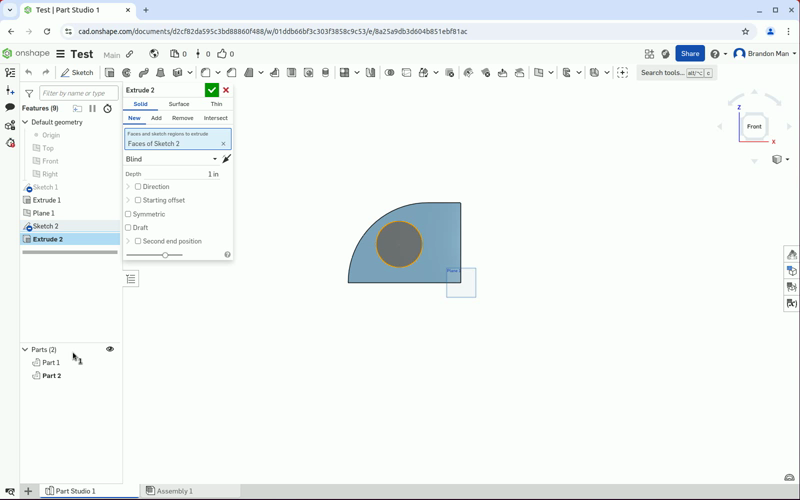
mouse_move(143, 106)
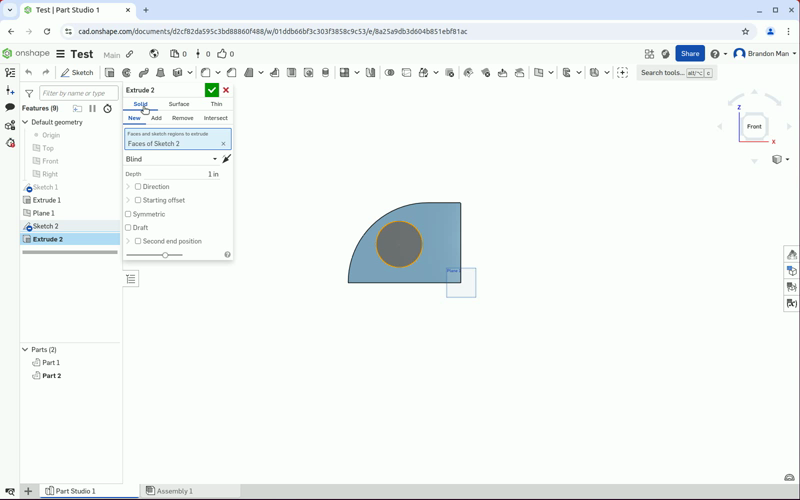
click(143, 106)
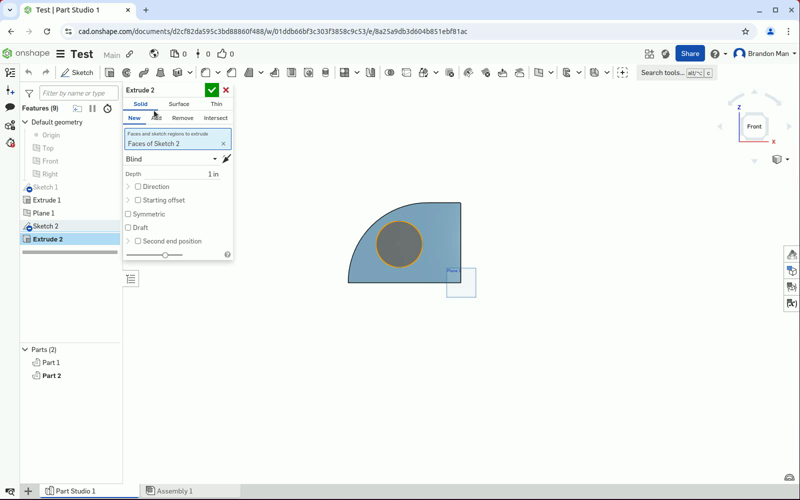
mouse_move(186, 120)
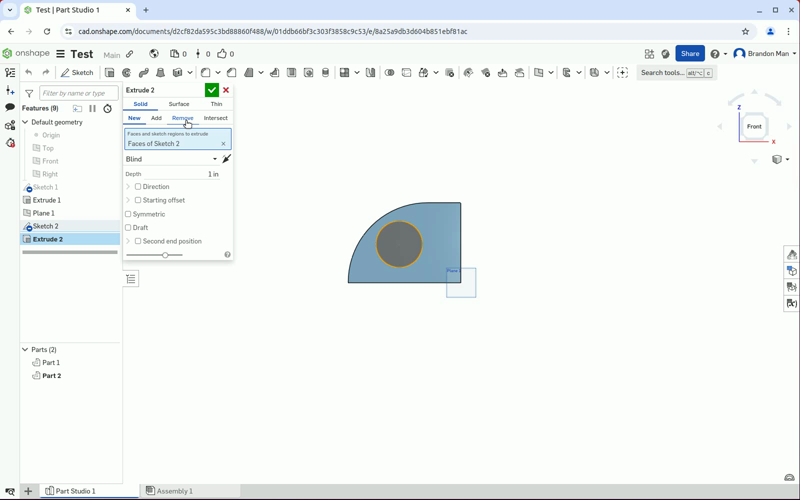
click(186, 120)
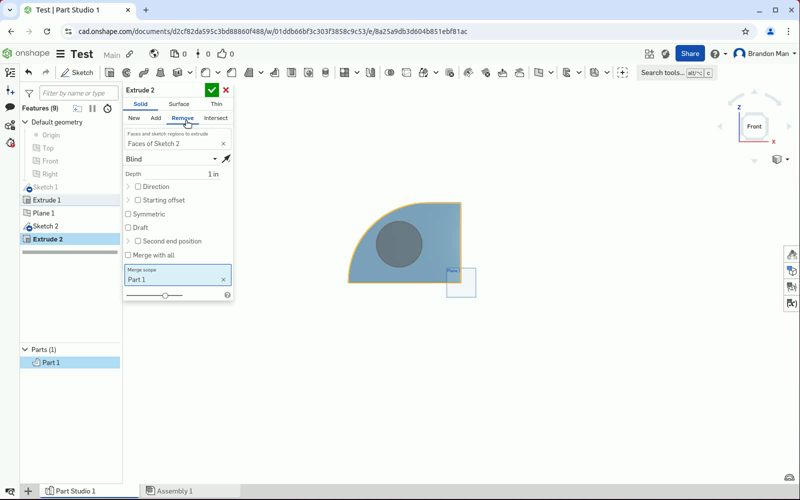
key(tab, 4)
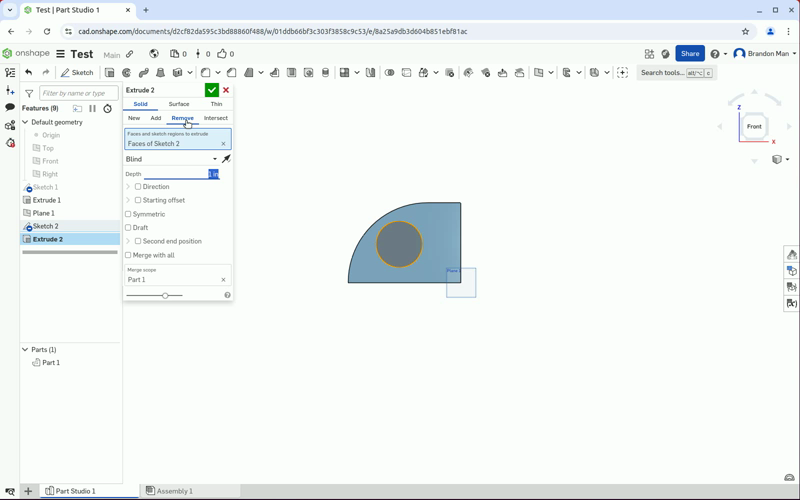
text(-1.444)
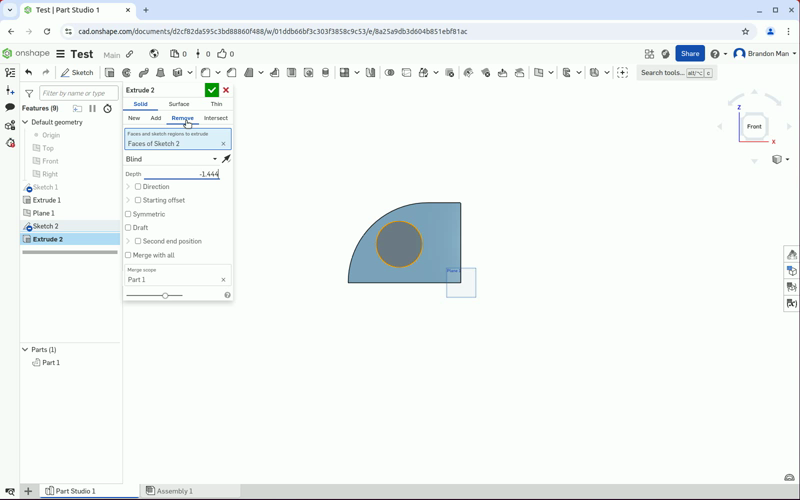
key(tab, 6)
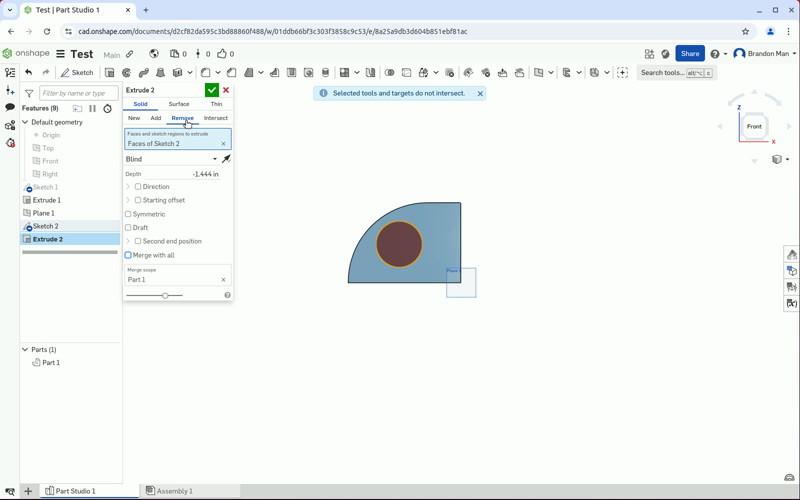
key(space)
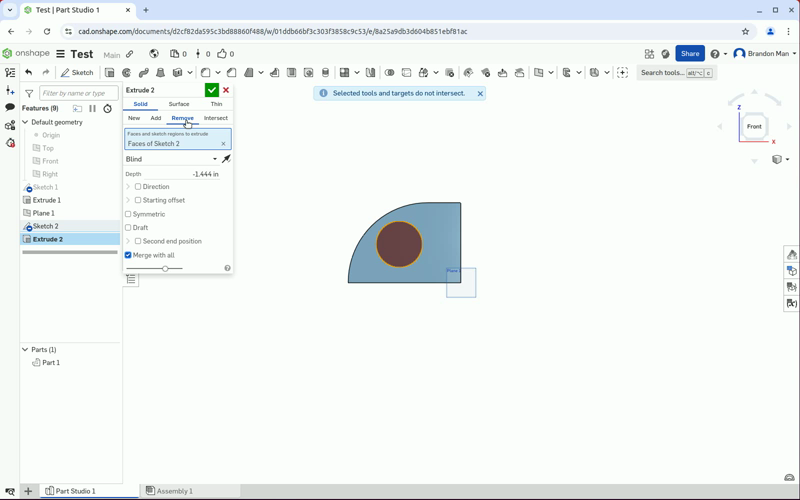
key(enter)
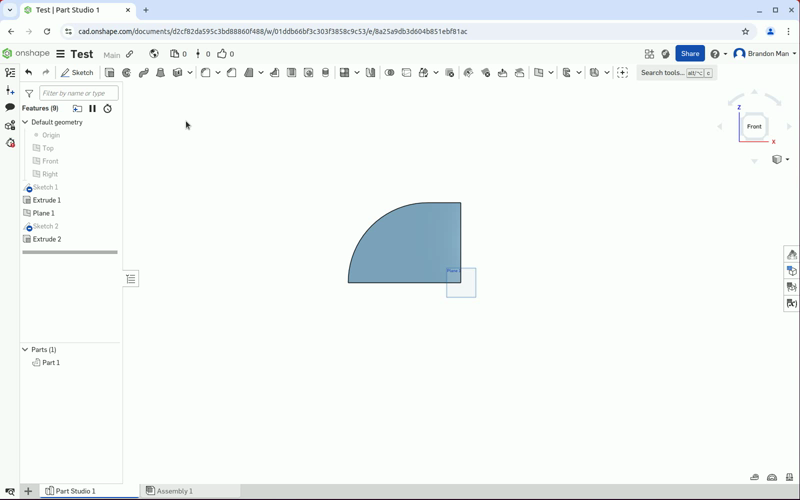
key(shift+h)
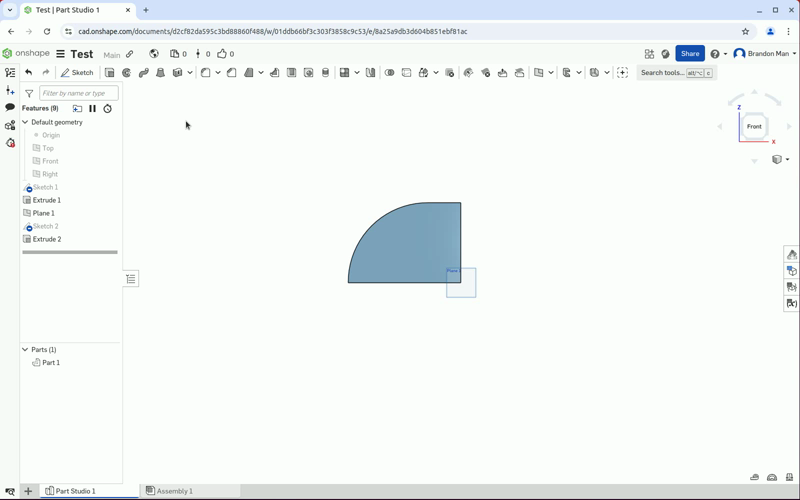
key(shift+h)
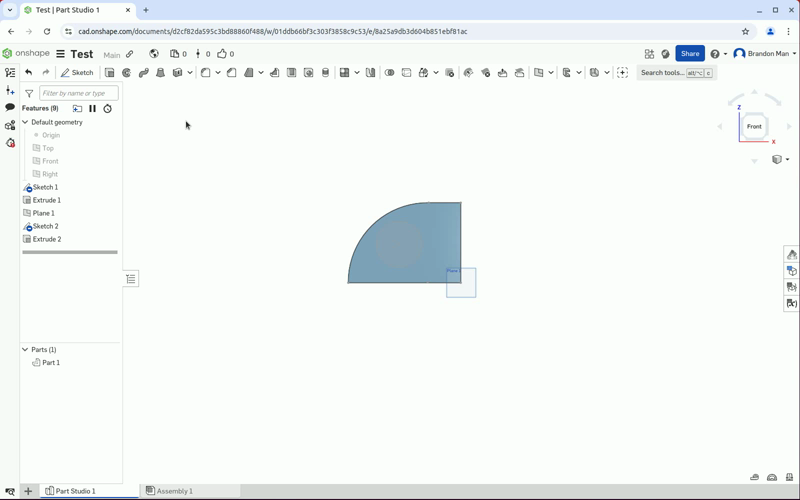
key(shift+7)
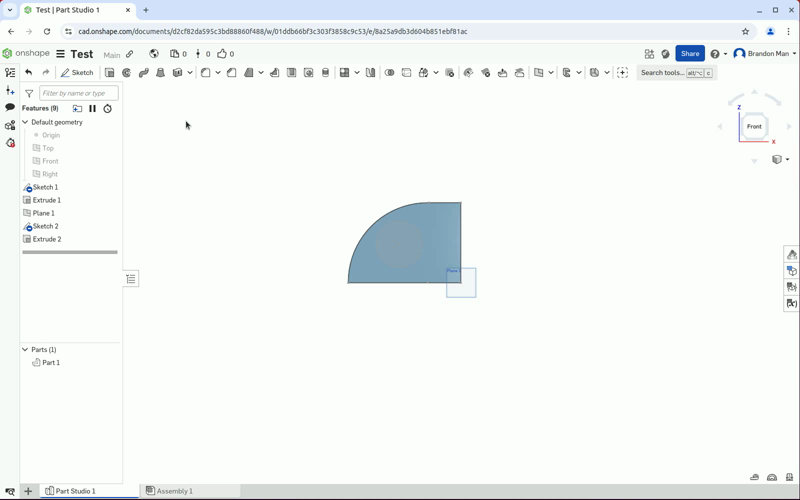
key(left, 2)
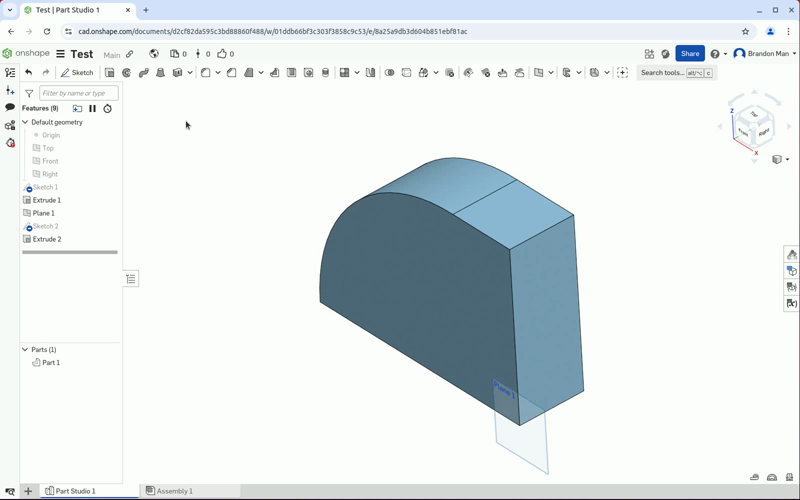
key(down, 2)
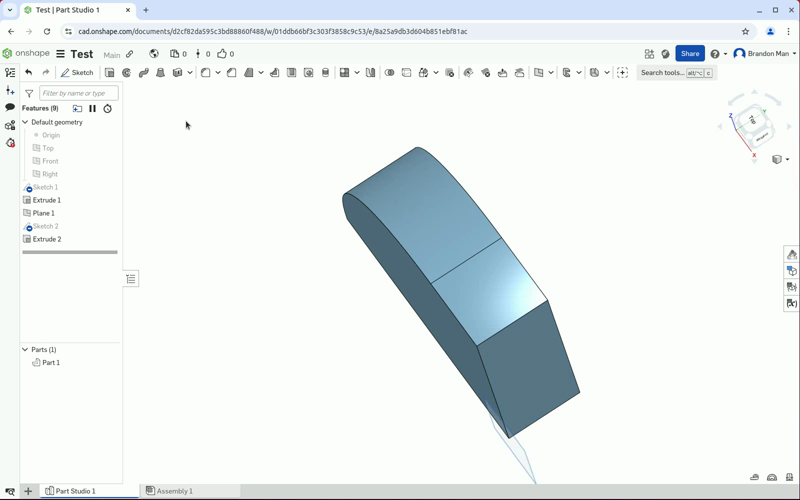
key(up, 2)
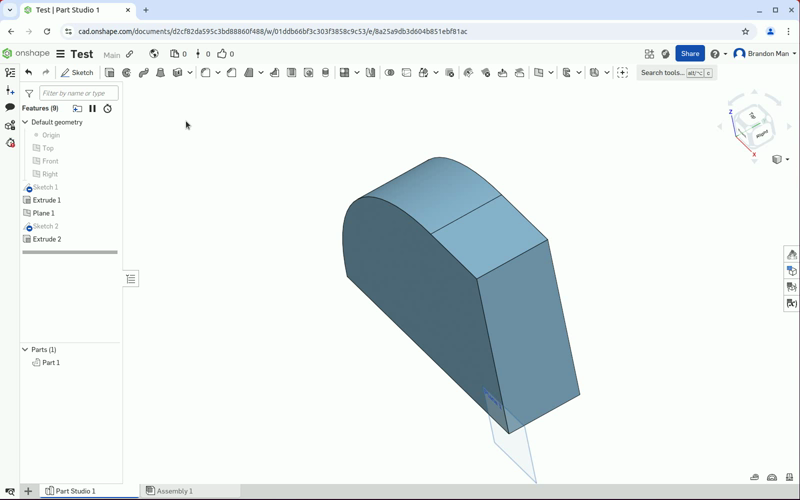
key(right, 2)
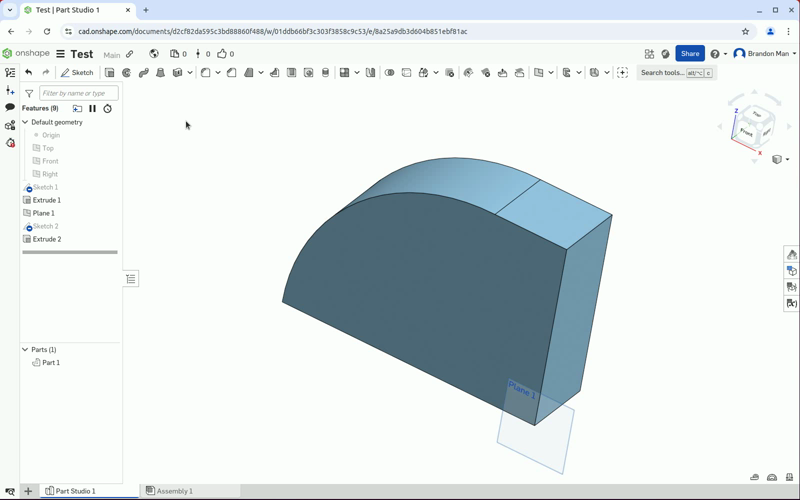
mouse_move(73, 189)
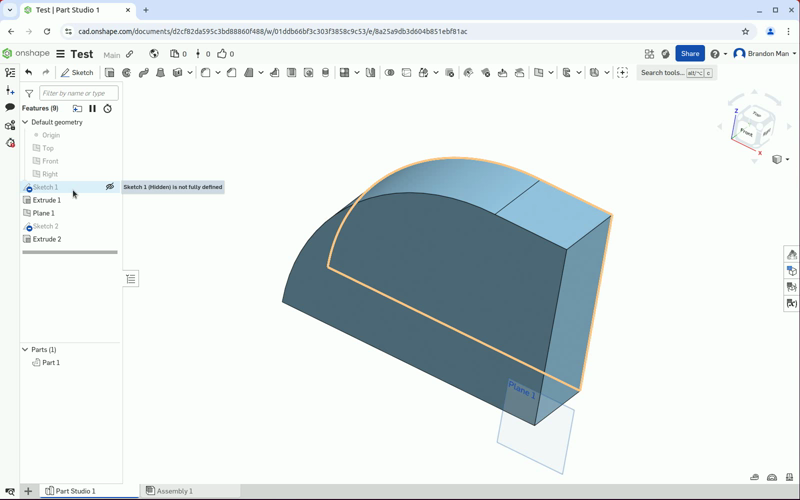
click(73, 189)